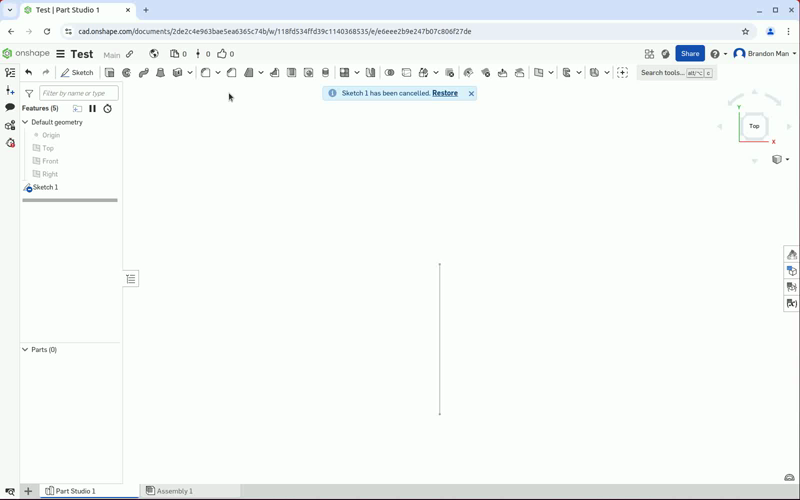
key(shift+h)
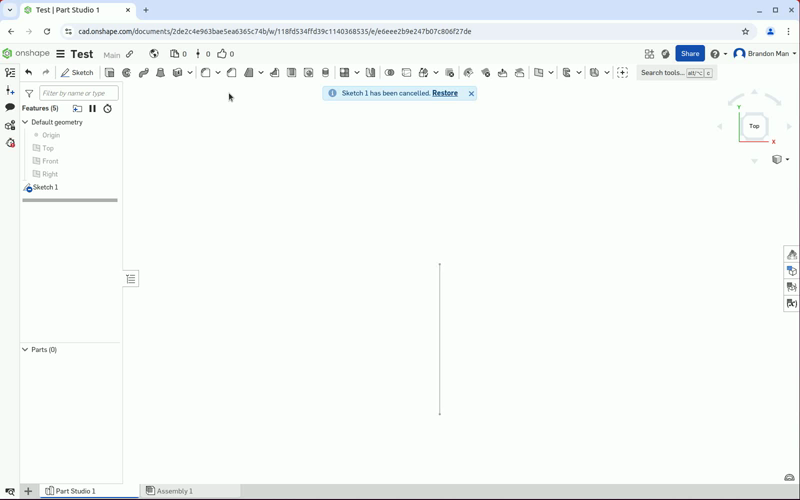
key(shift+s)
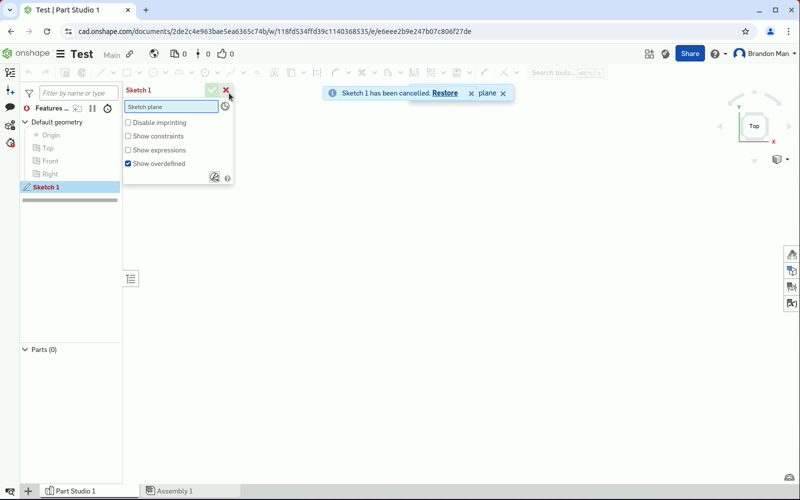
mouse_move(73, 150)
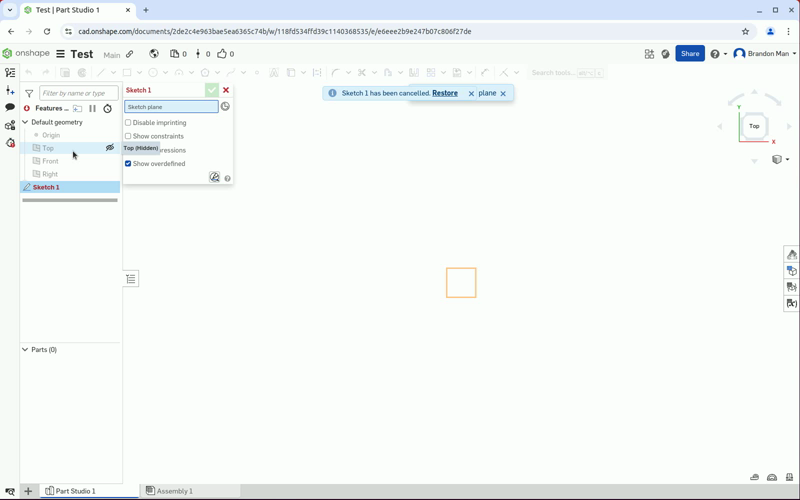
click(73, 150)
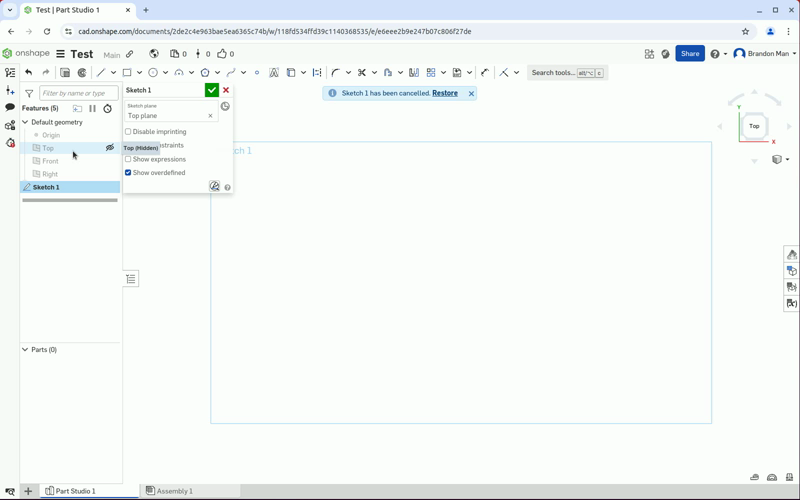
mouse_move(73, 352)
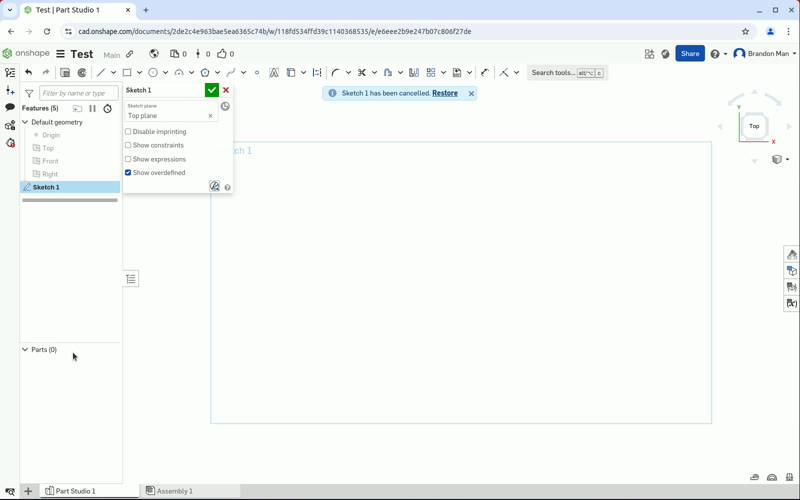
key(y)
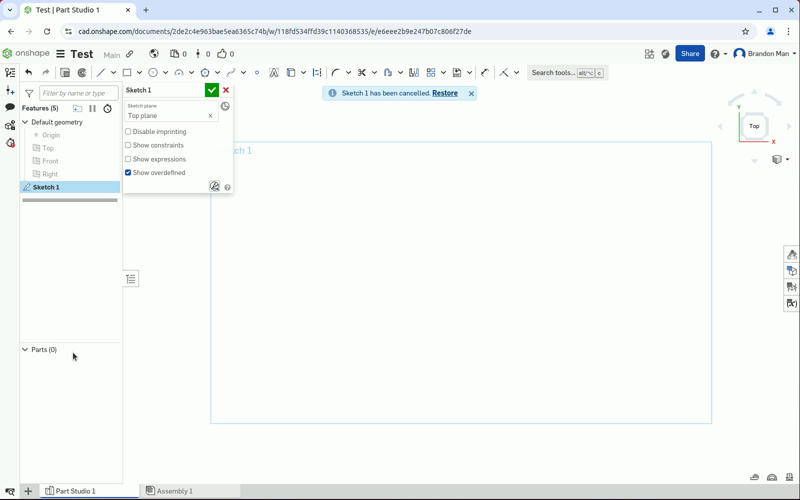
key(l)
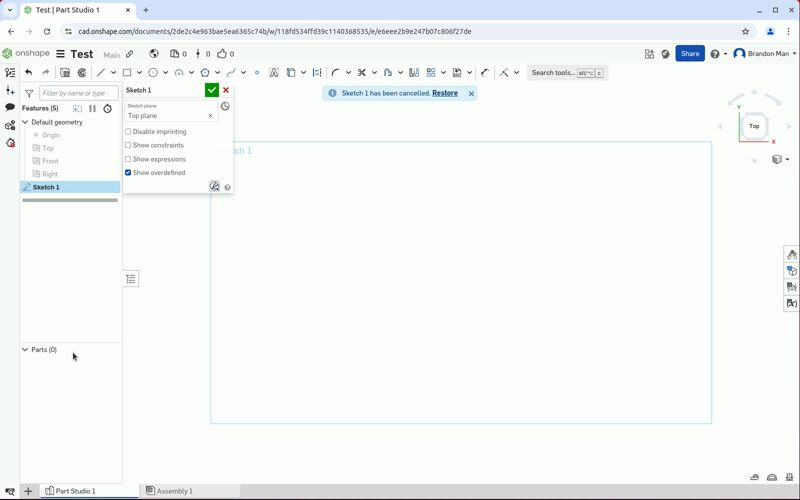
key_down(shift)
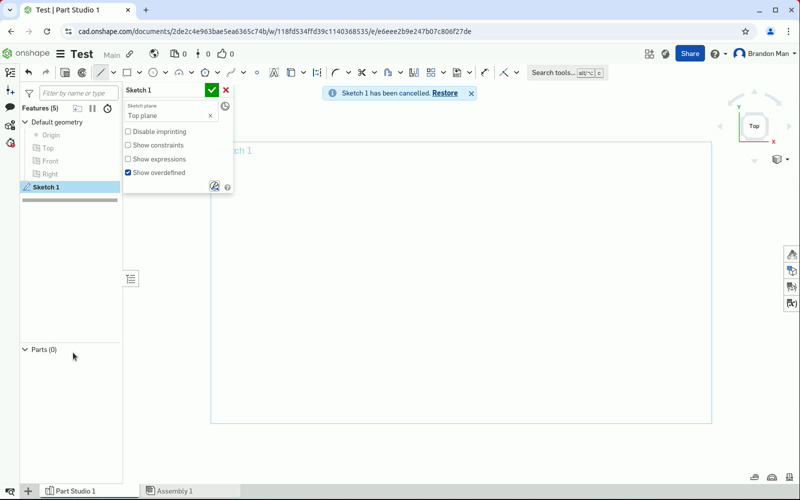
mouse_move(411, 359)
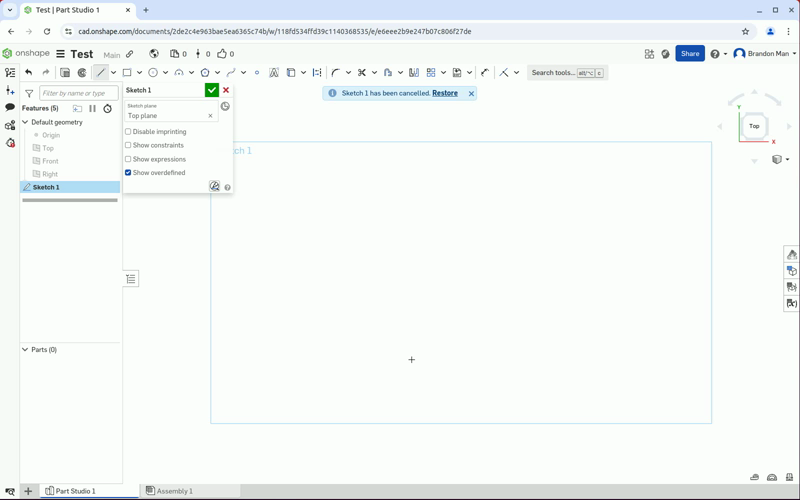
click(411, 359)
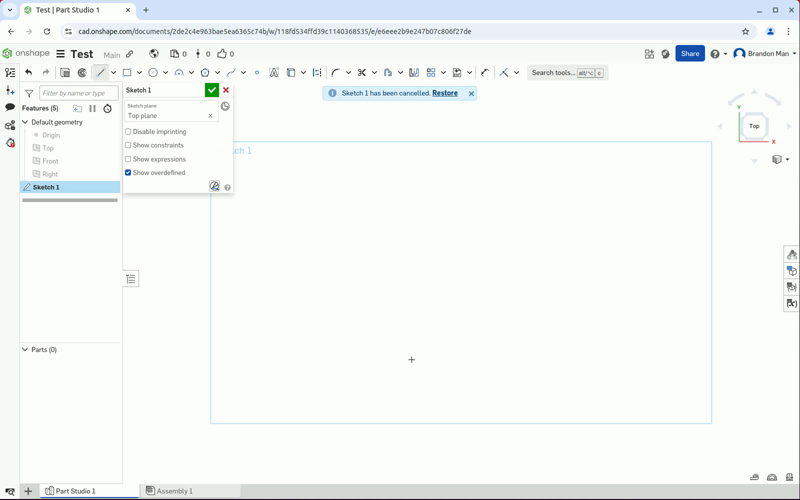
key_up(shift)
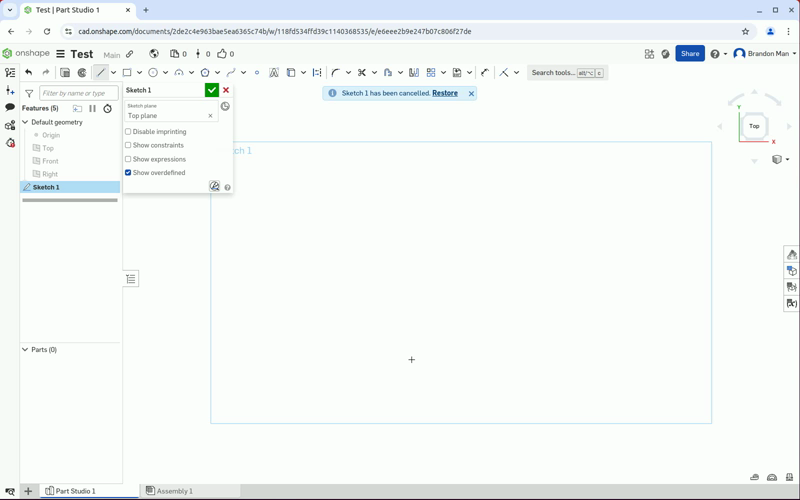
key_down(shift)
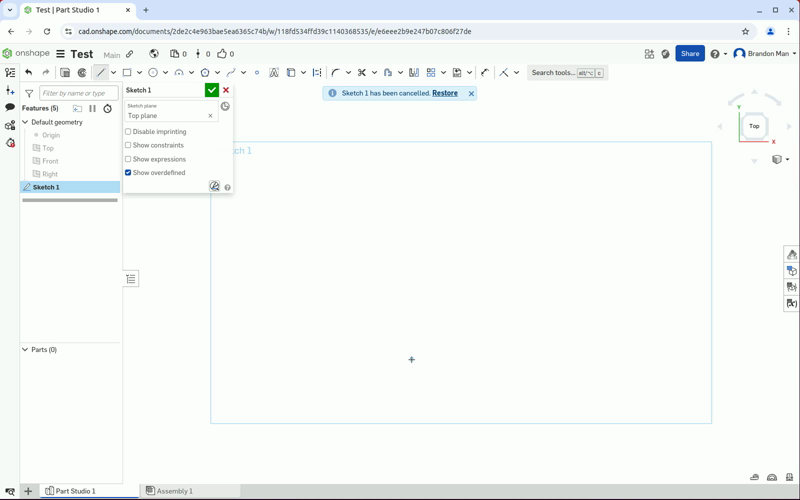
mouse_move(510, 359)
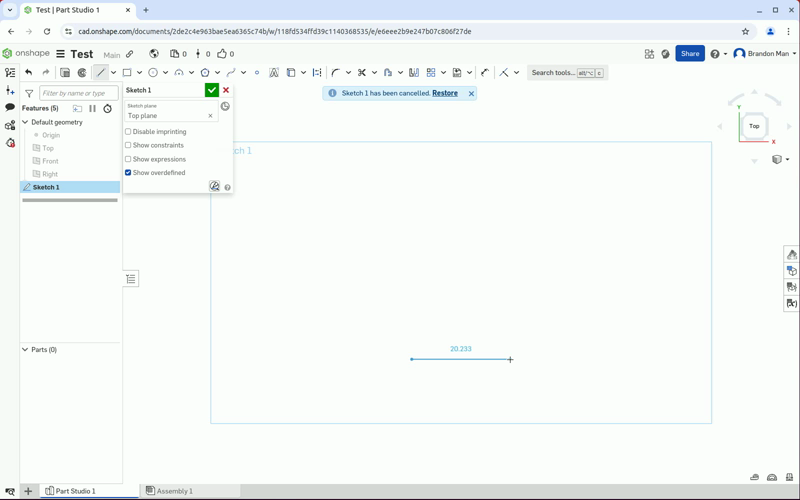
click(510, 359)
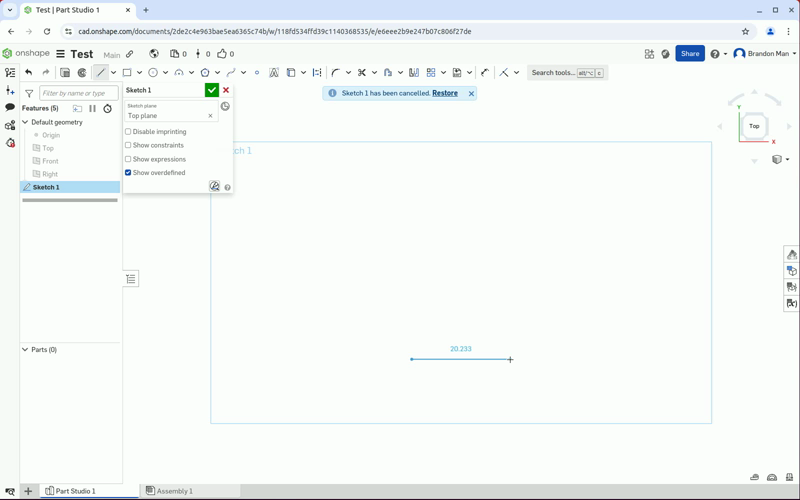
key_up(shift)
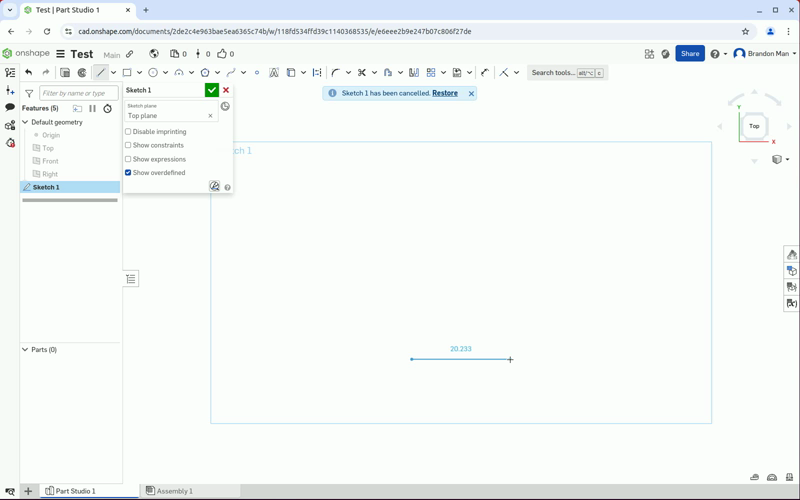
key_down(shift)
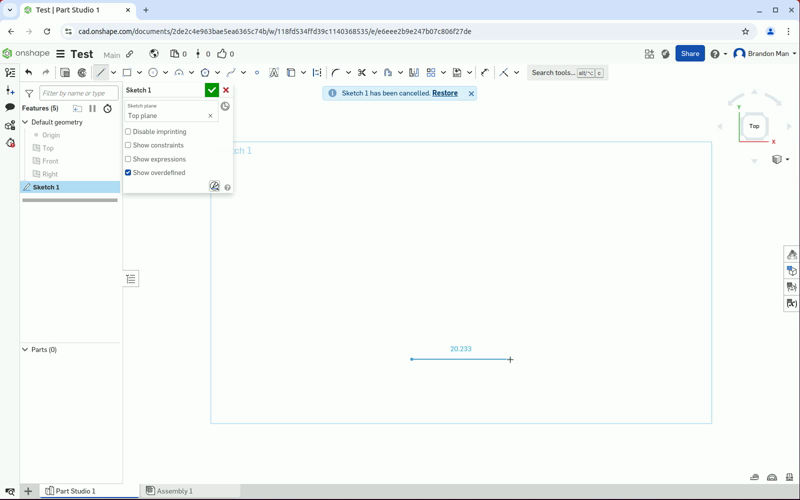
mouse_move(510, 206)
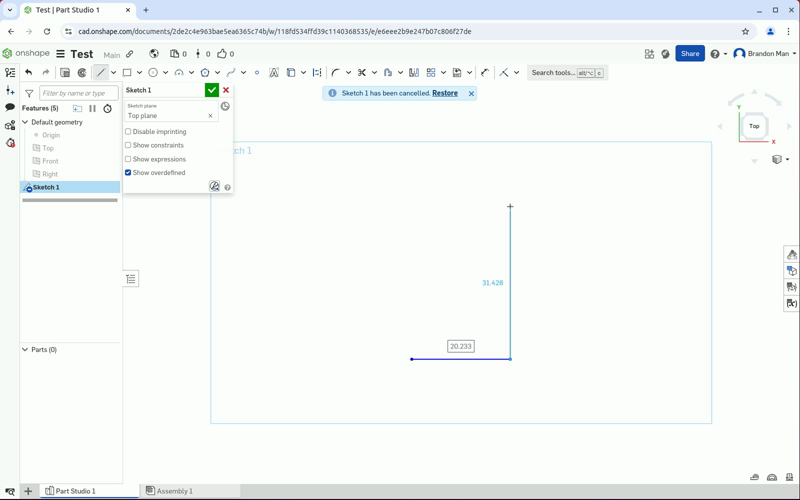
click(510, 206)
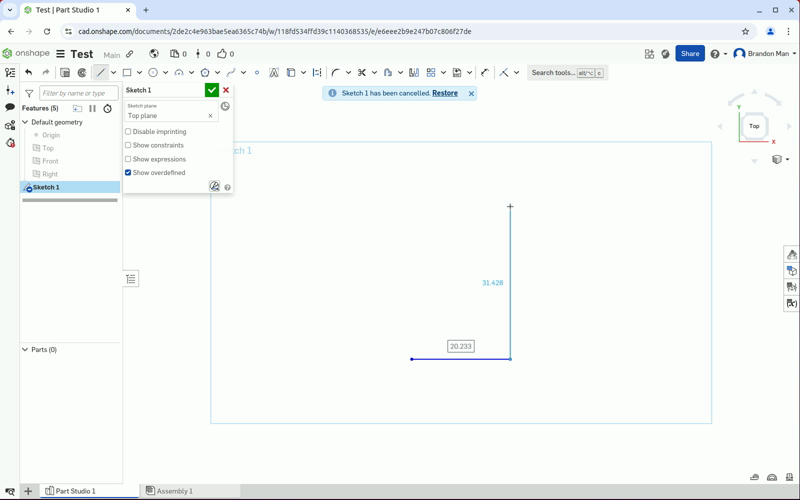
key_up(shift)
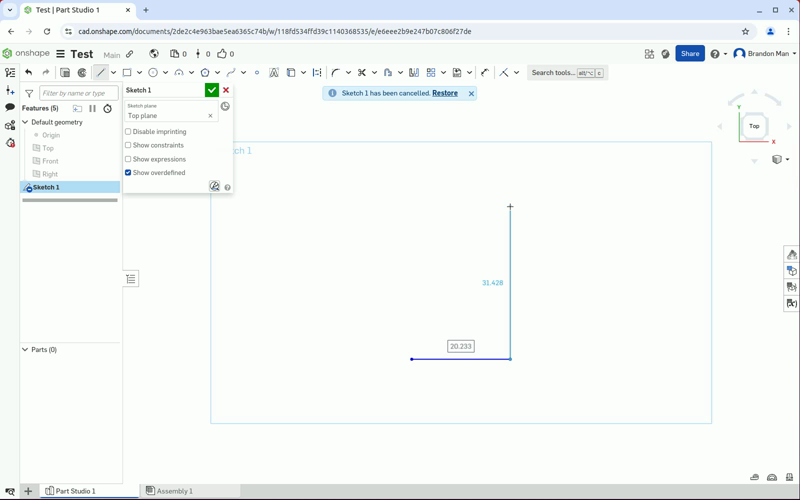
key_down(shift)
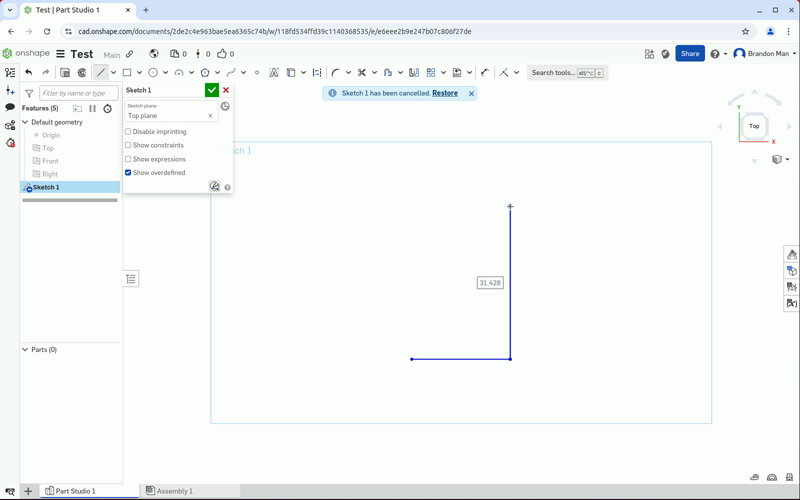
mouse_move(411, 206)
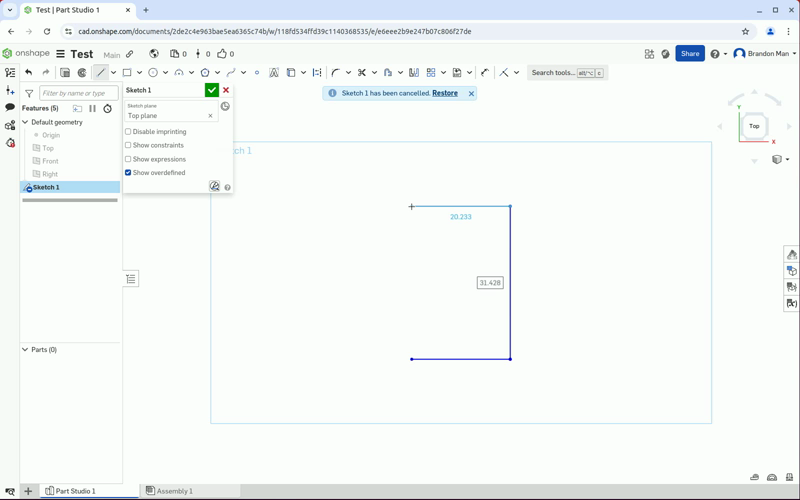
click(411, 206)
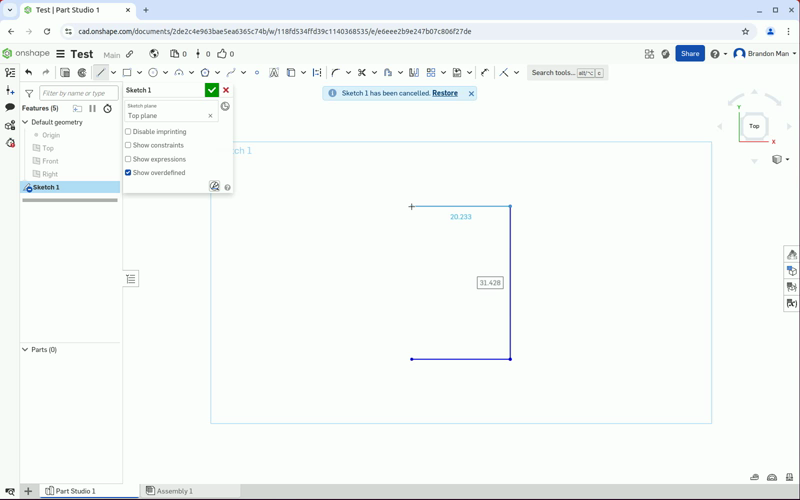
key_up(shift)
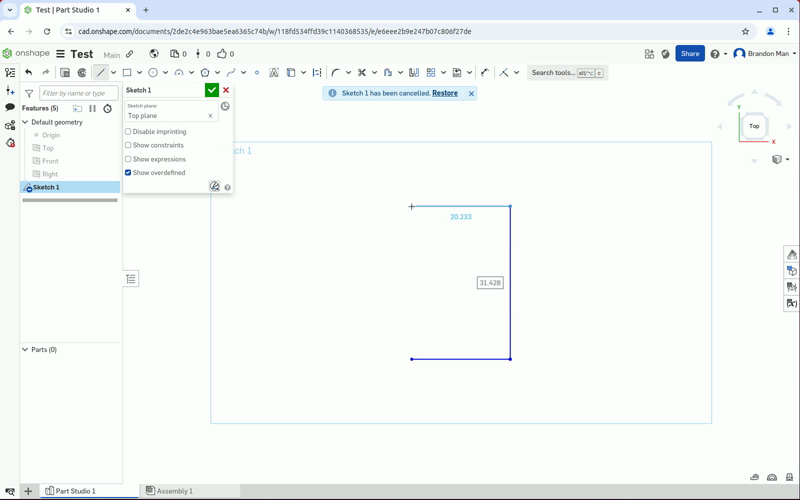
key_down(shift)
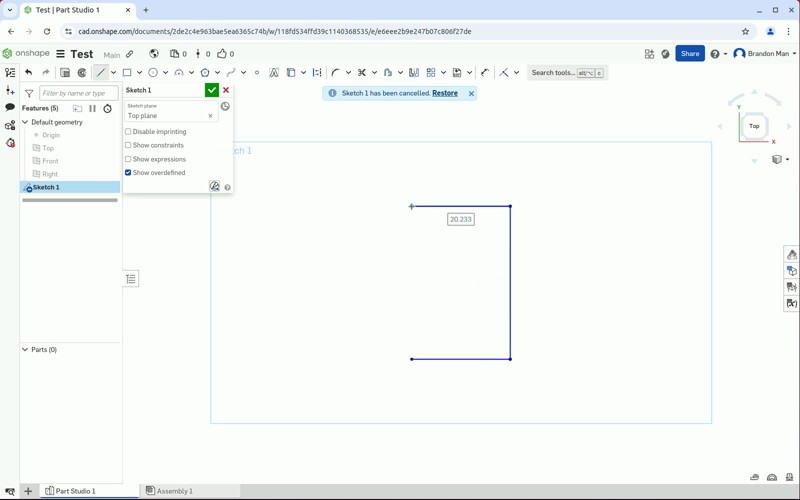
mouse_move(411, 359)
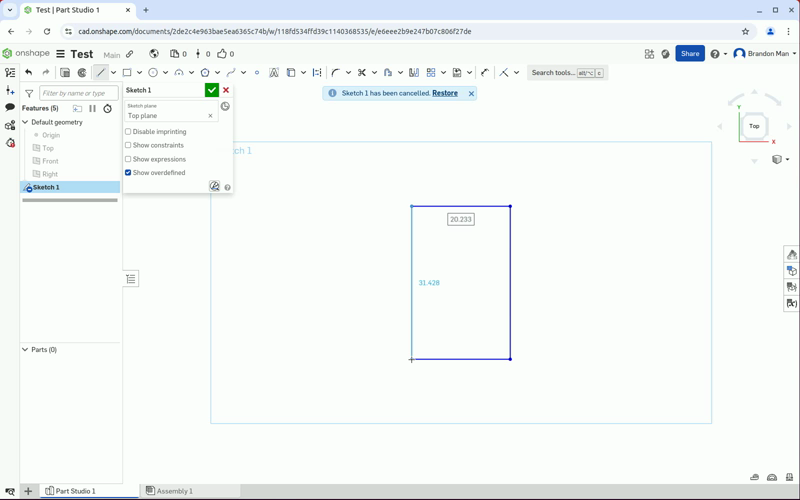
key_up(shift)
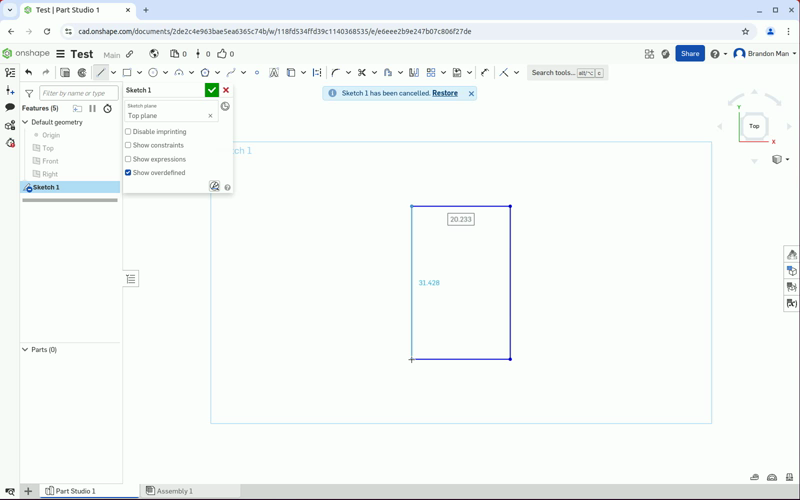
click(411, 359)
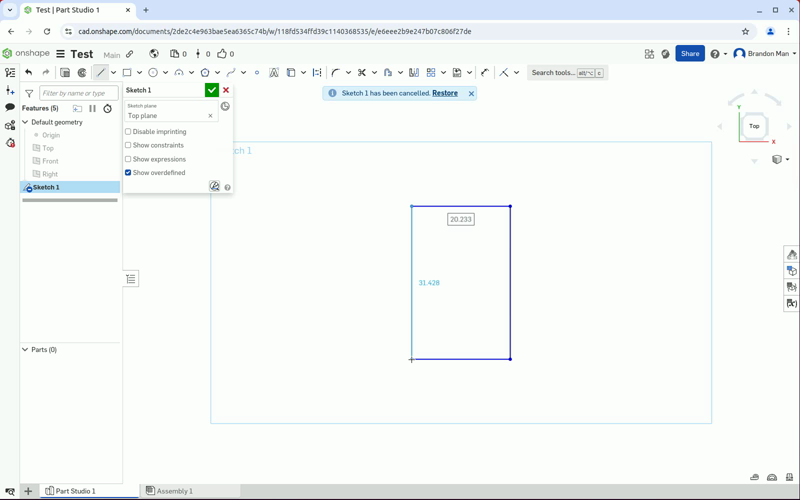
key(esc)
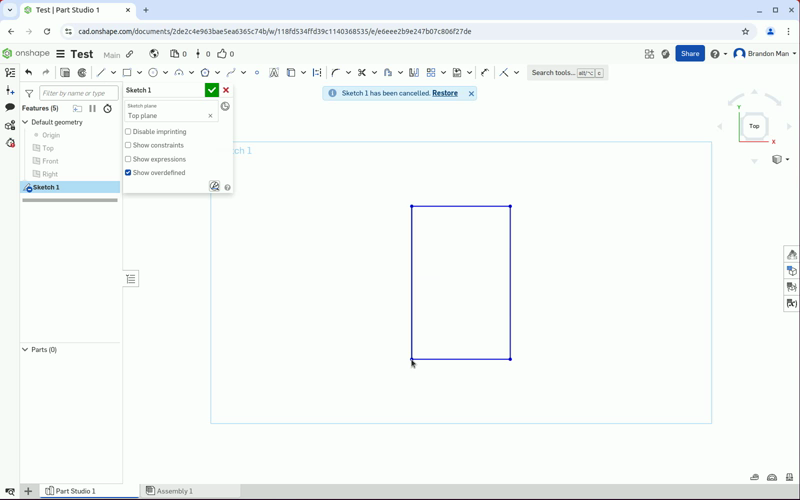
mouse_move(437, 322)
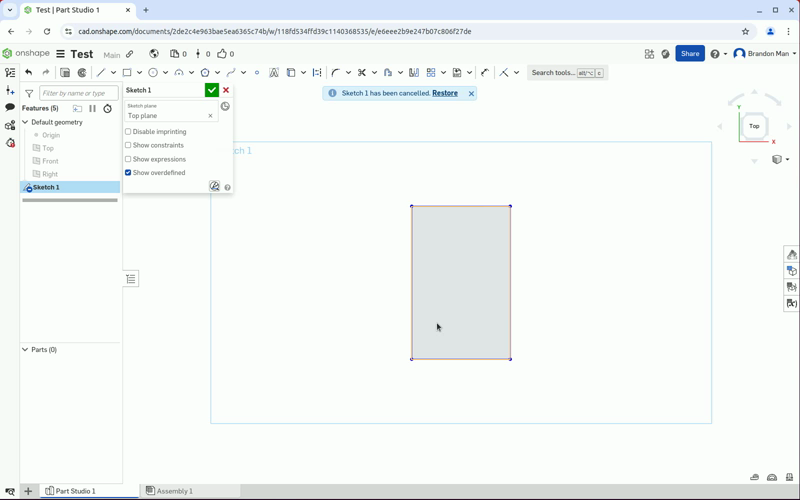
click(437, 322)
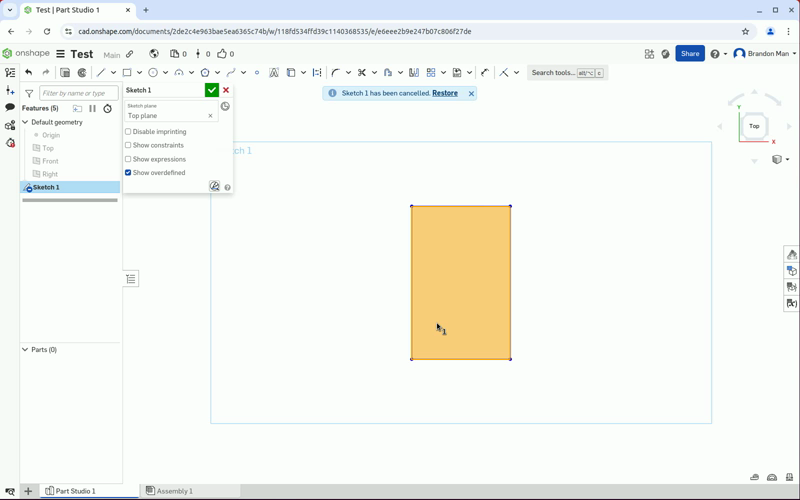
mouse_move(73, 352)
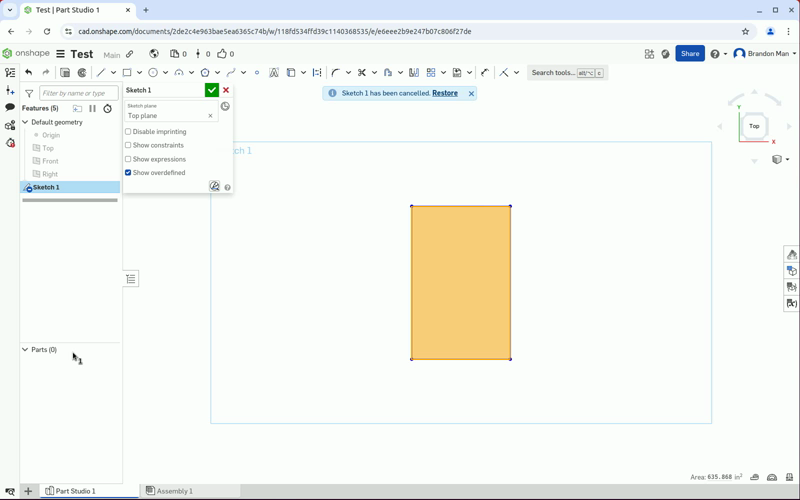
key(shift+y)
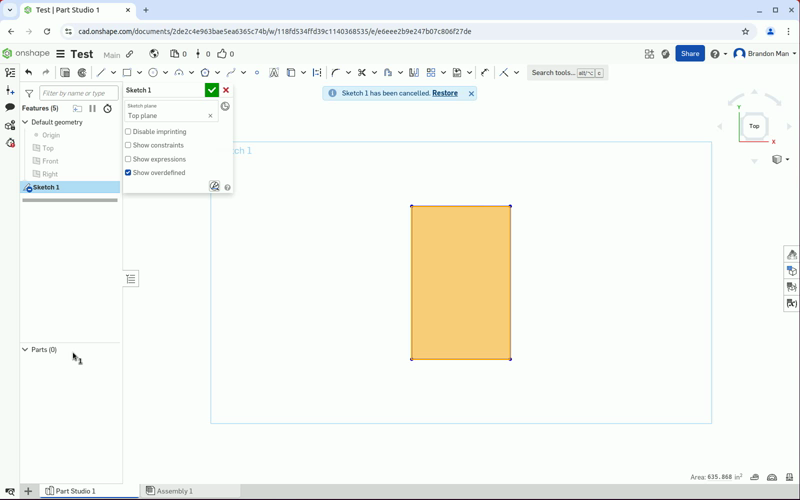
key(shift+e)
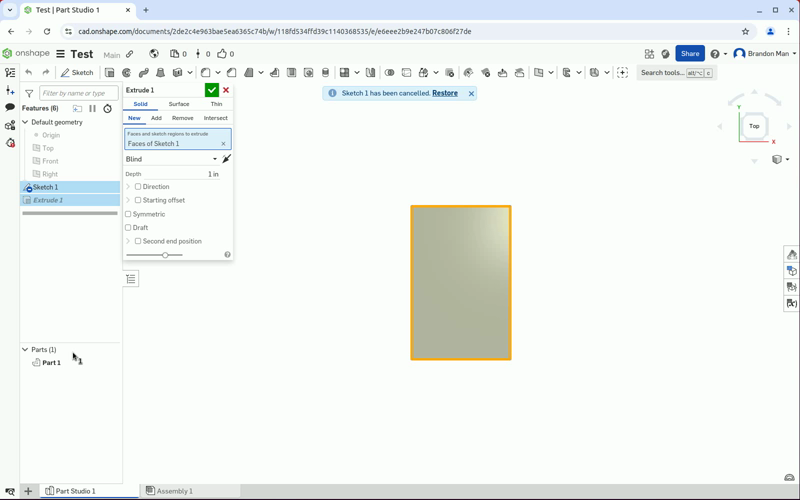
mouse_move(143, 106)
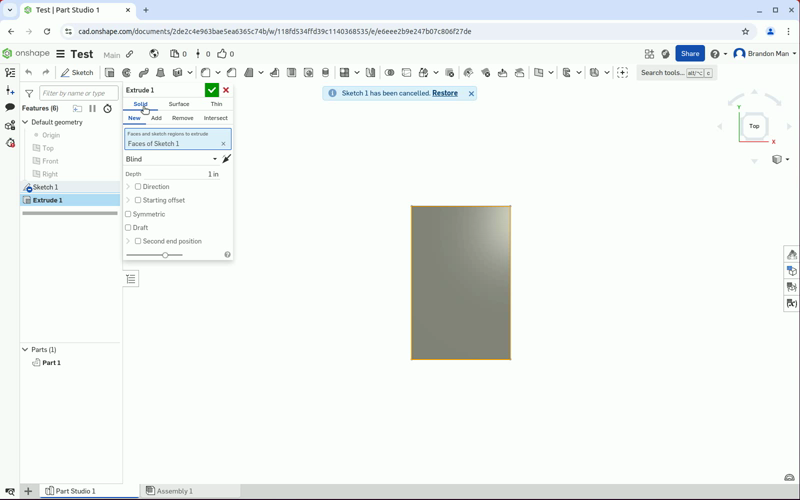
click(143, 106)
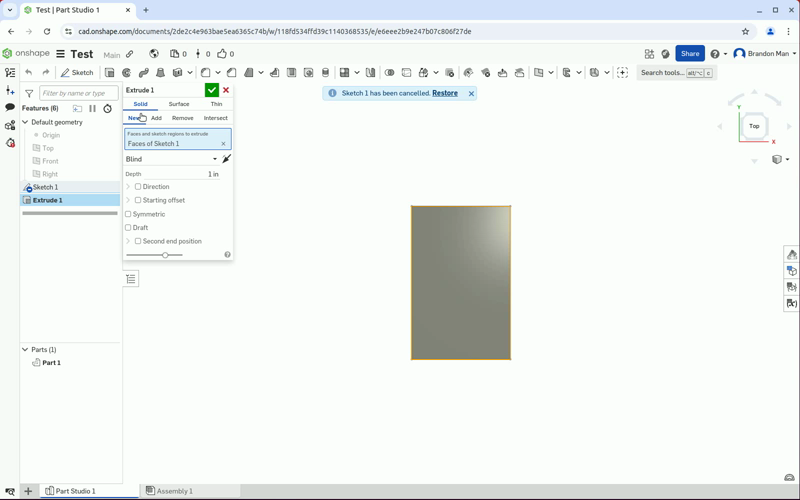
mouse_move(137, 120)
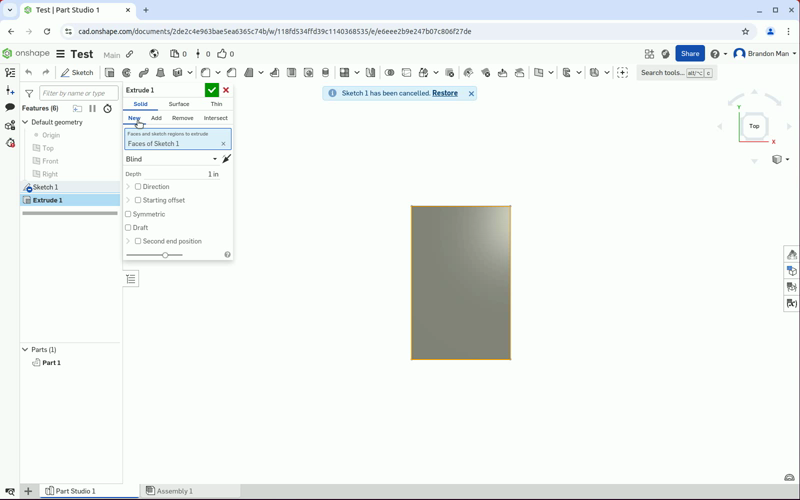
click(137, 120)
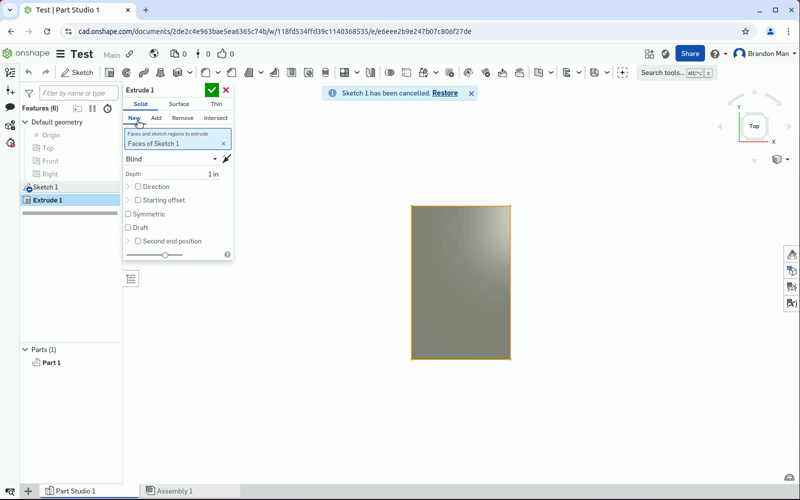
key(tab, 4)
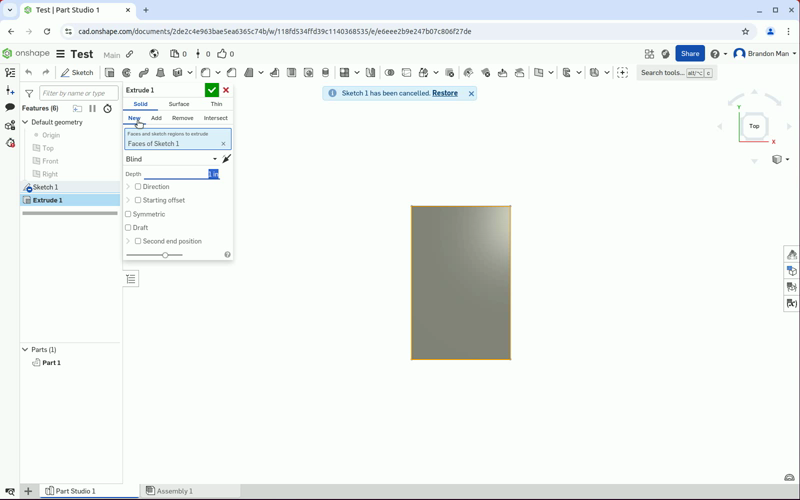
text(17.813)
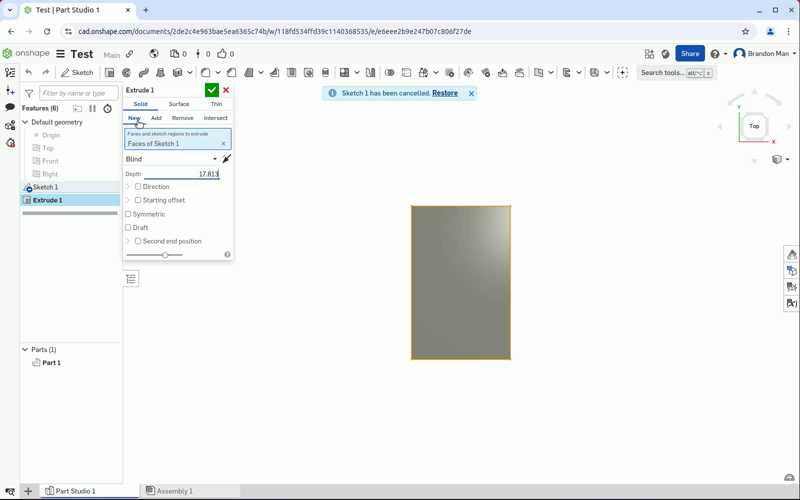
key(enter)
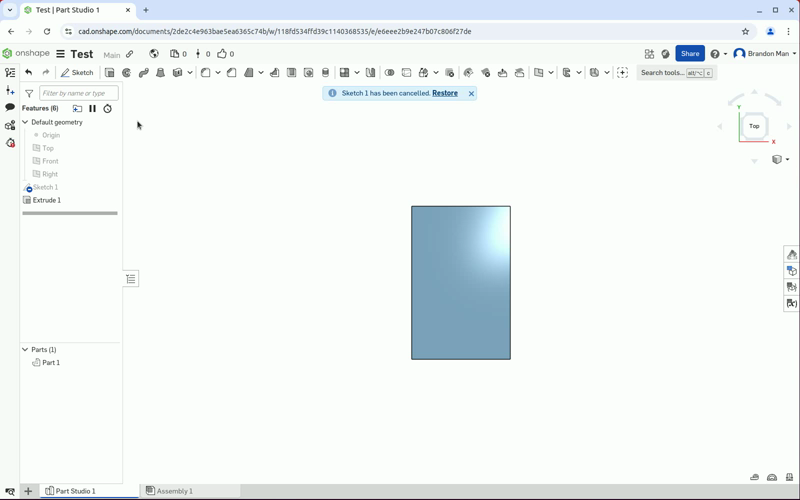
key(shift+h)
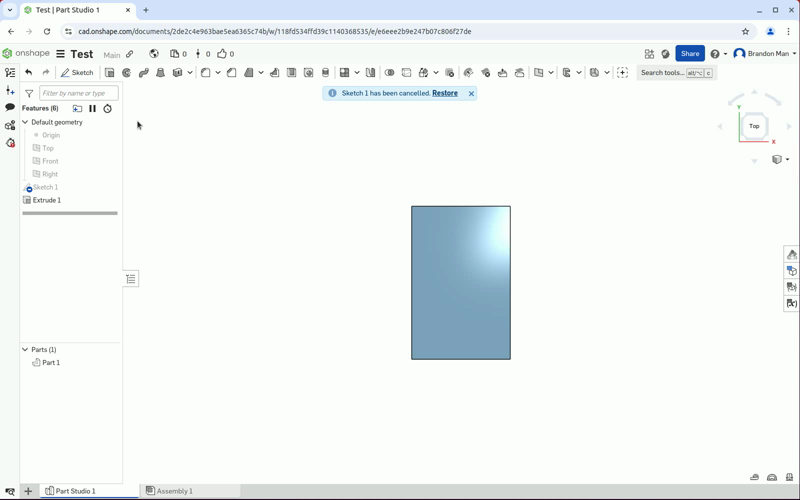
key(shift+h)
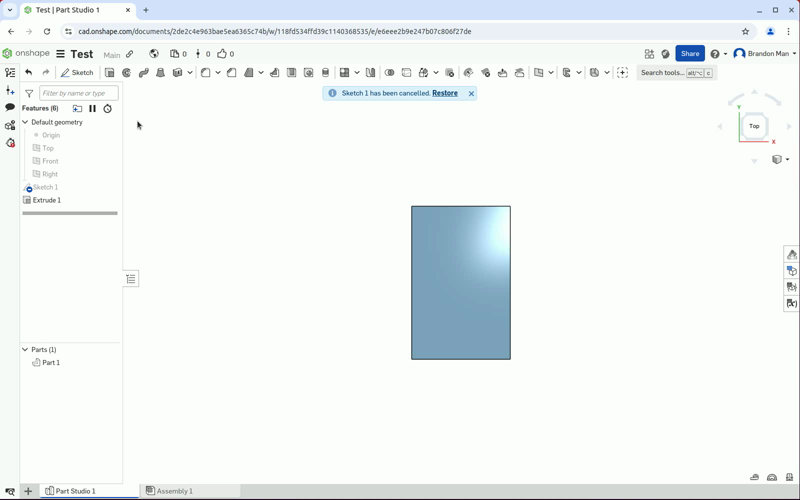
mouse_move(73, 189)
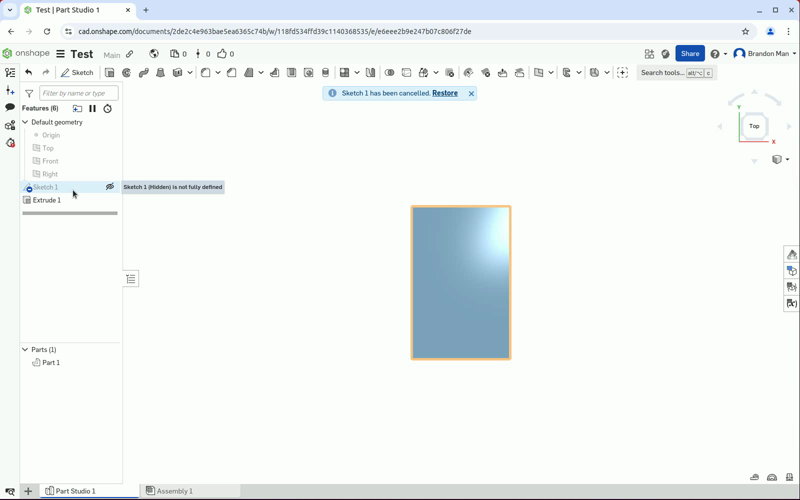
click(73, 189)
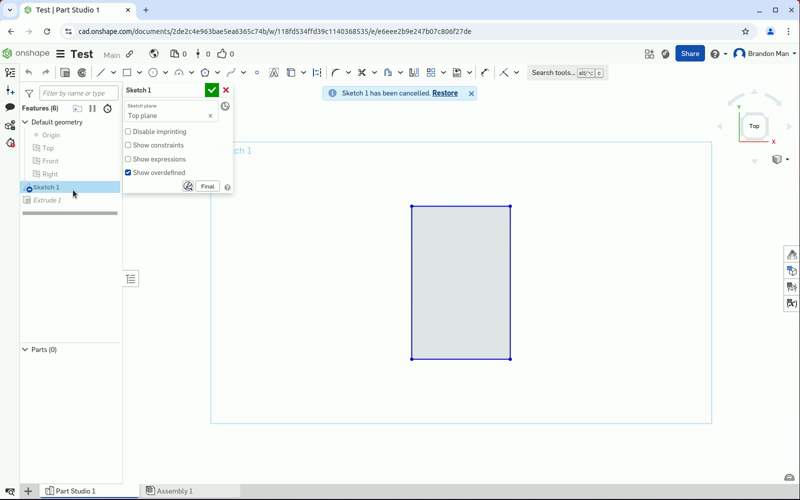
mouse_move(229, 92)
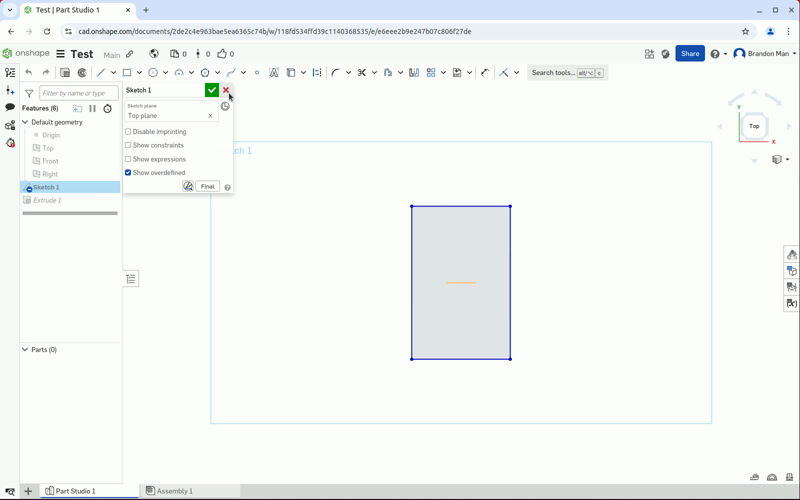
click(229, 92)
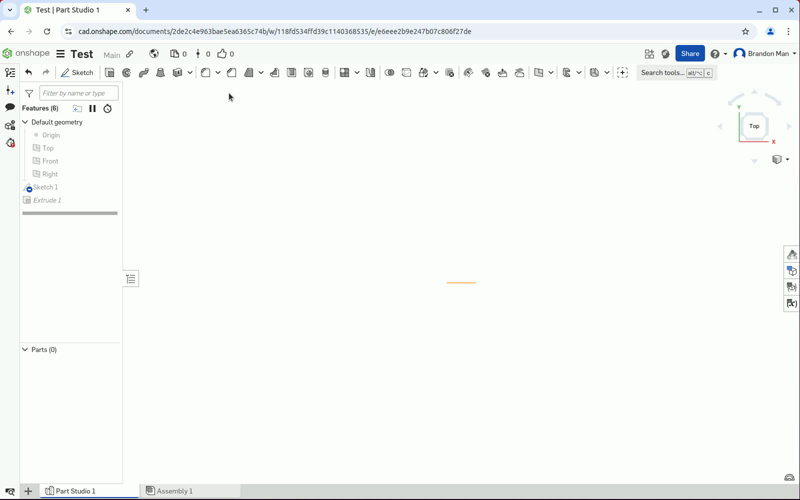
mouse_move(73, 352)
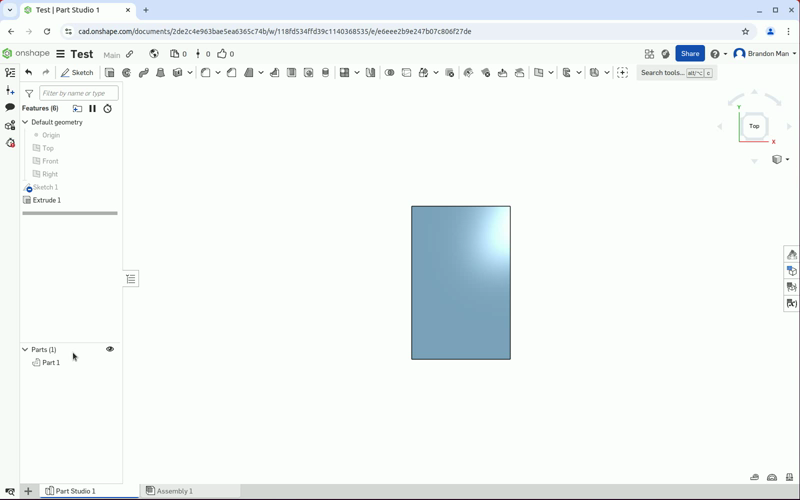
key(y)
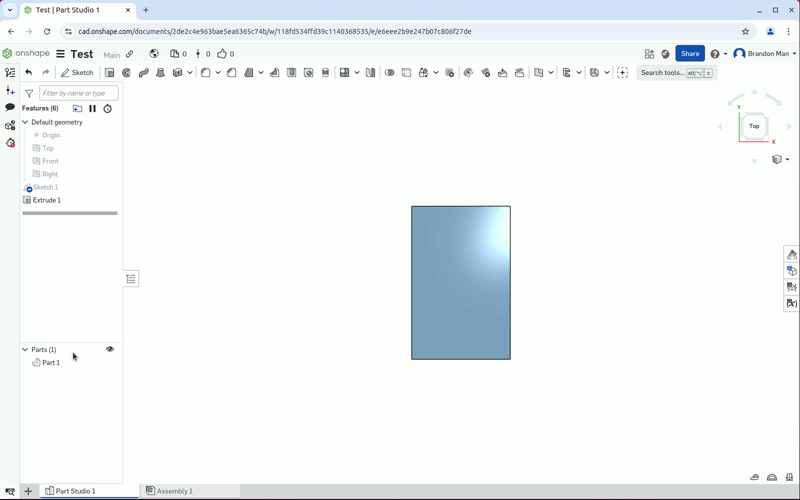
key(shift+p)
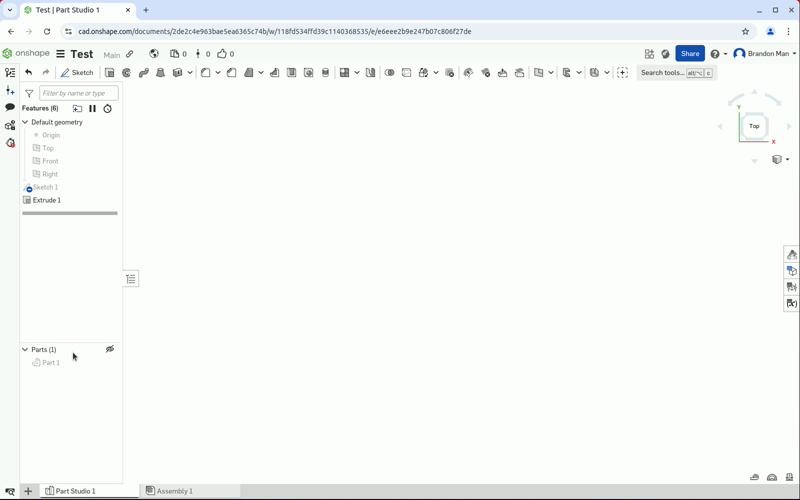
key(space)
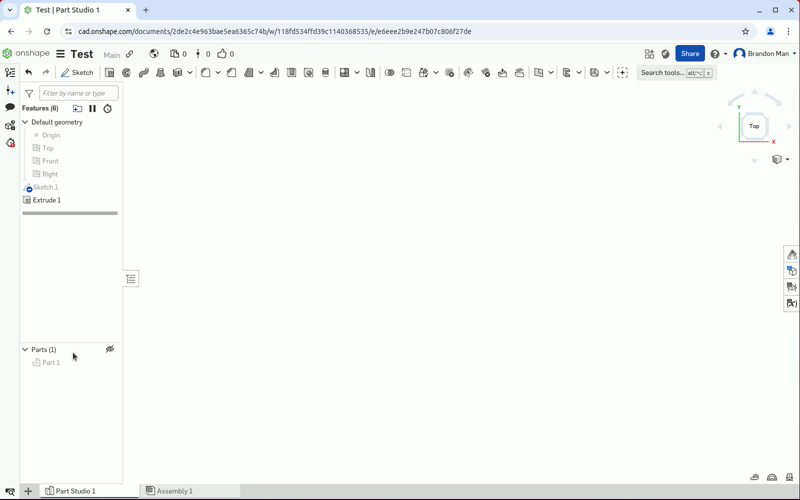
key_down(shift)
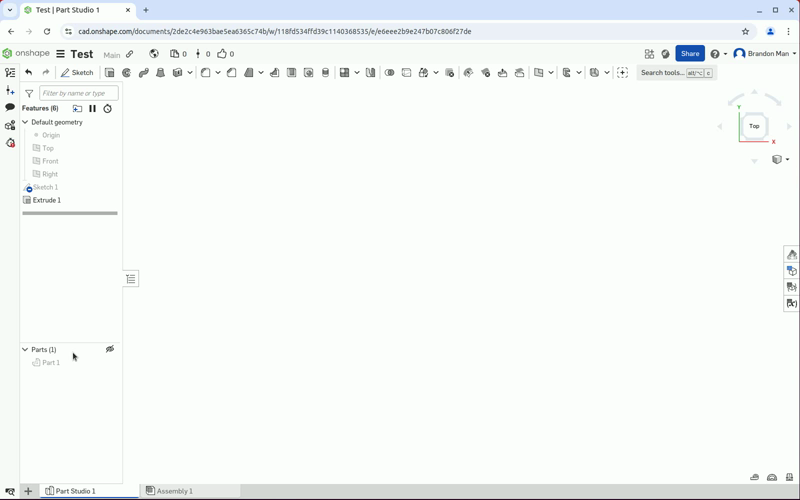
key(up)
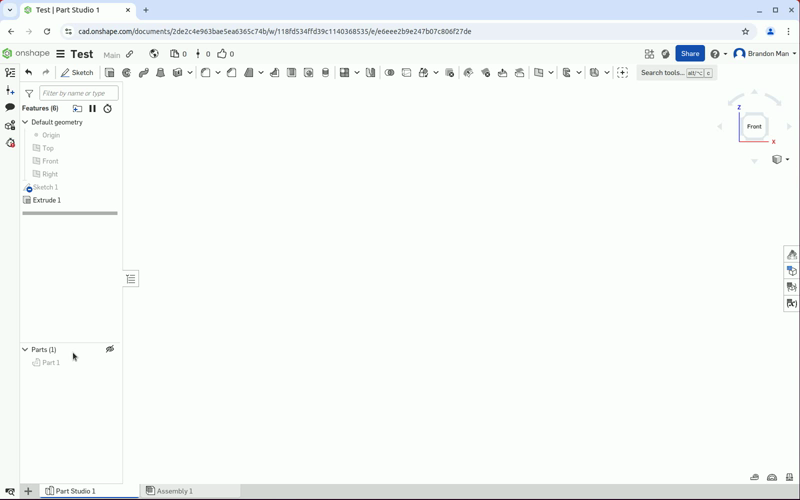
key_up(shift)
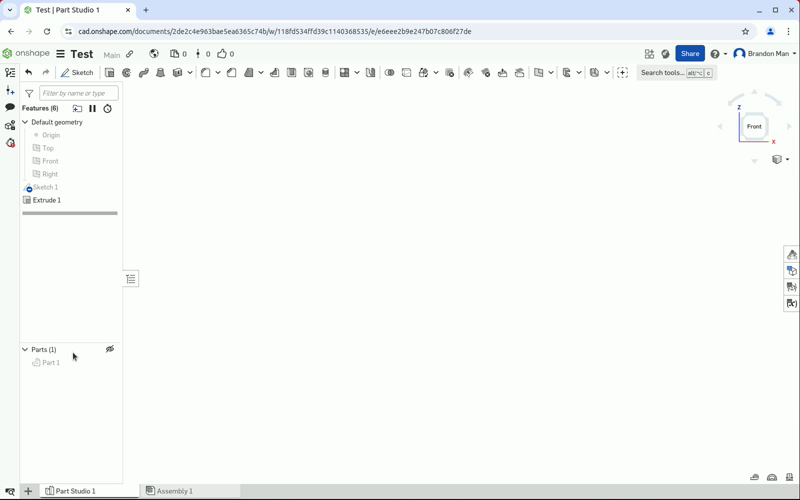
mouse_move(73, 352)
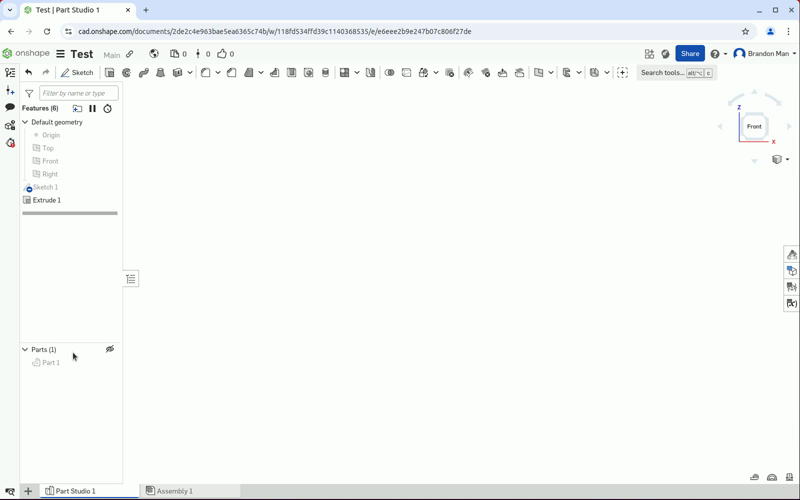
key(shift+y)
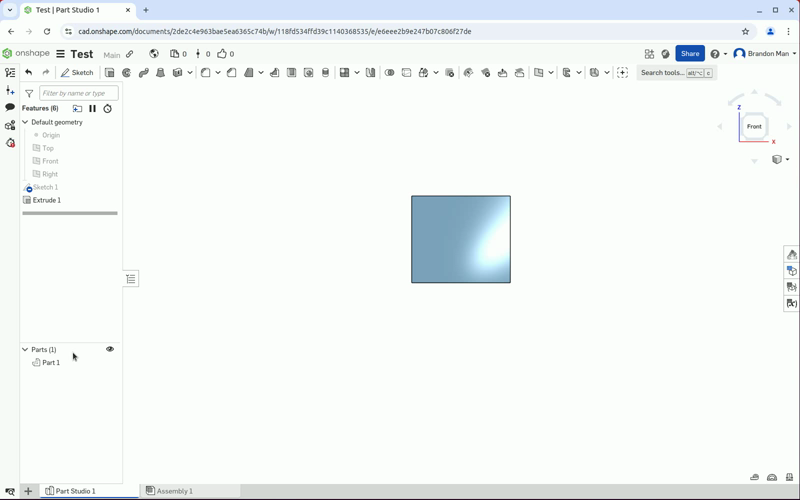
mouse_move(541, 75)
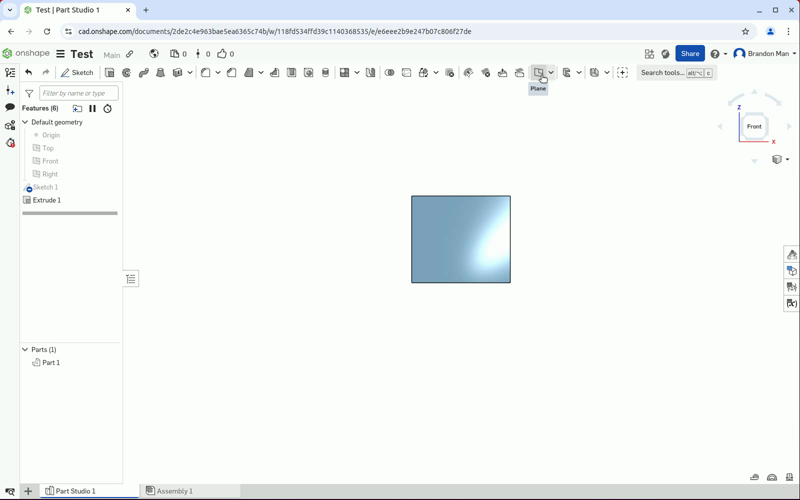
click(541, 75)
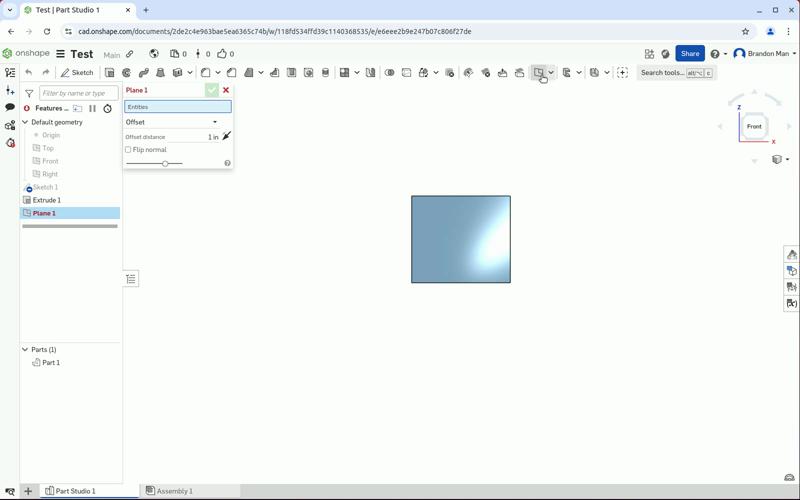
mouse_move(73, 163)
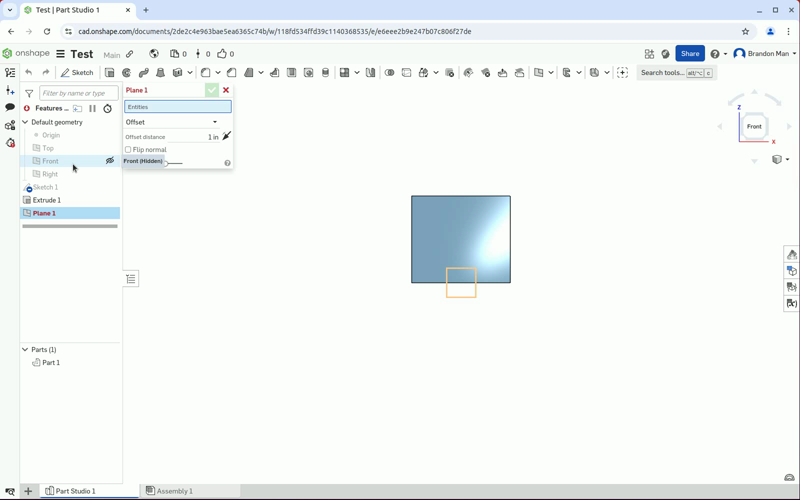
click(73, 163)
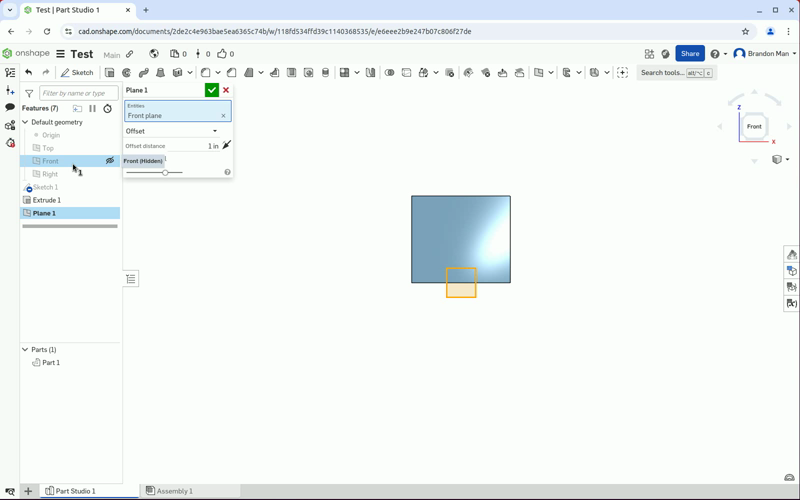
key(tab, 2)
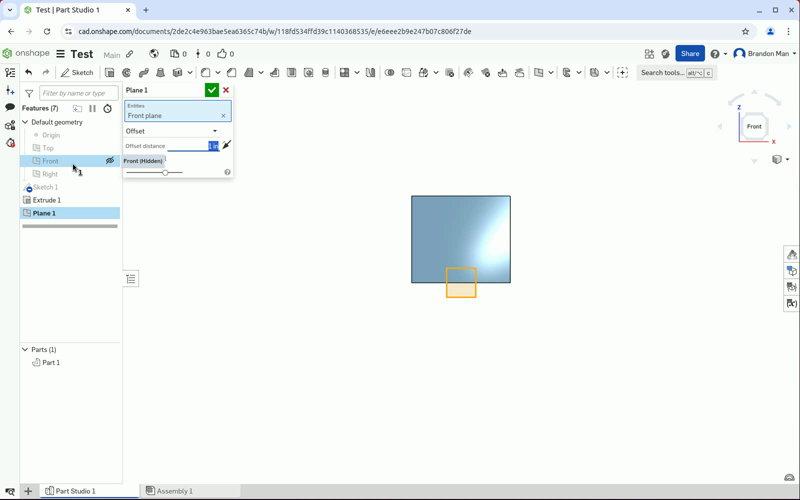
text(15.652)
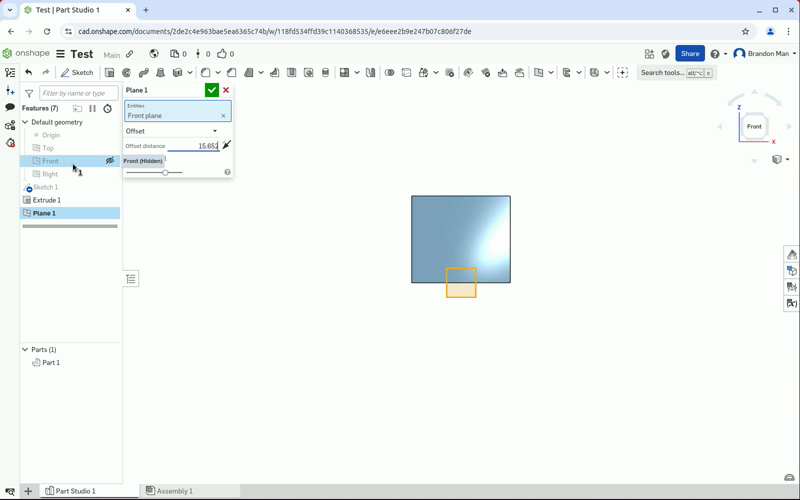
key(enter, 2)
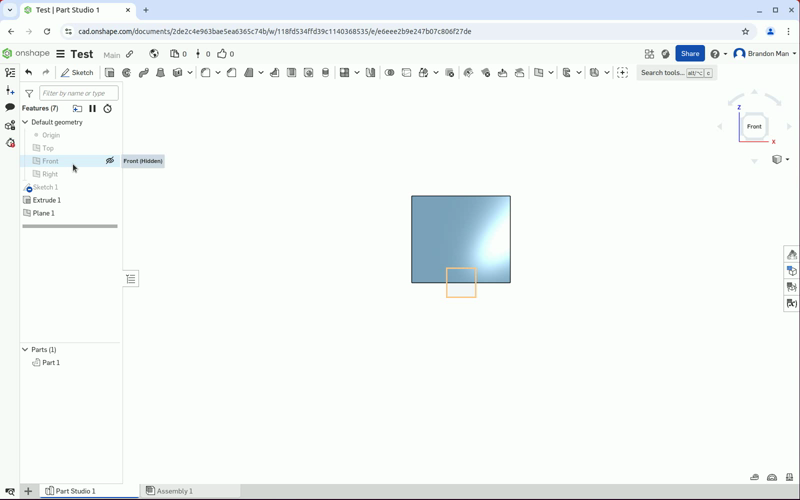
key(shift+s)
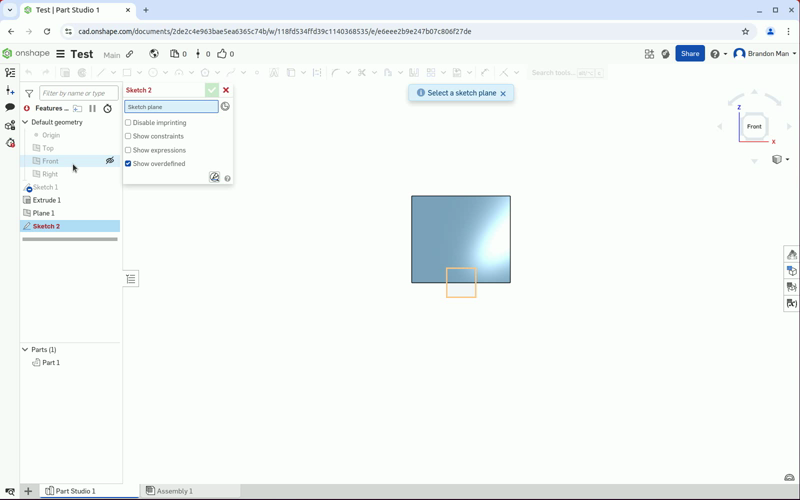
mouse_move(73, 215)
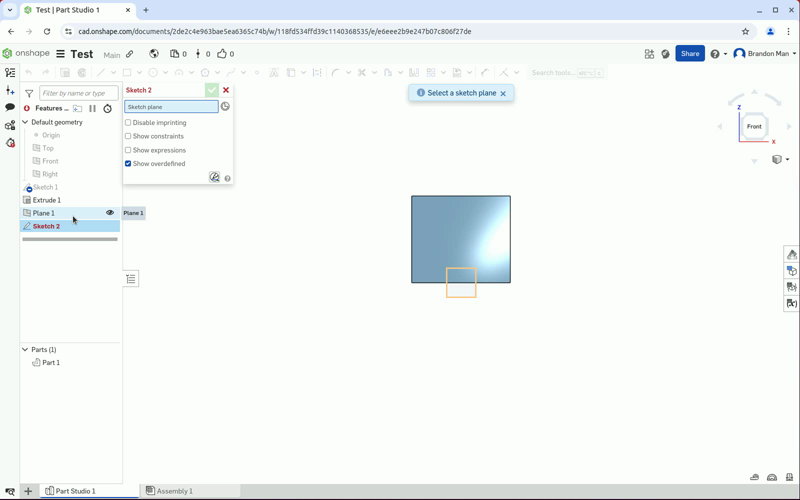
click(73, 215)
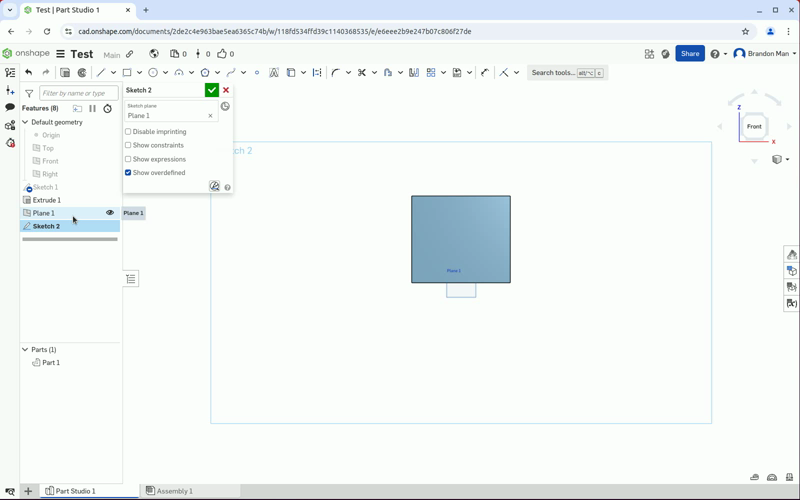
mouse_move(73, 352)
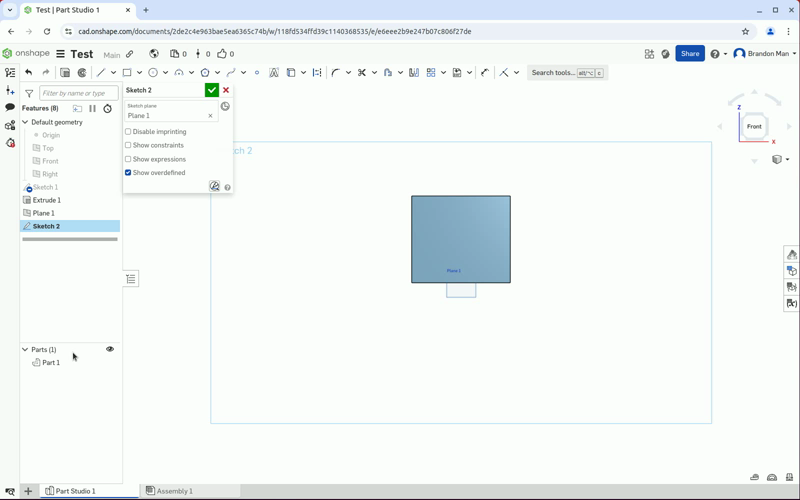
key(y)
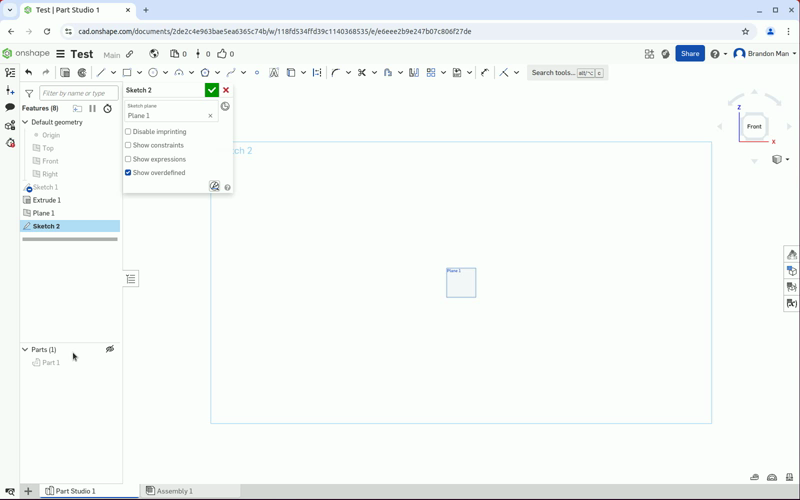
key(l)
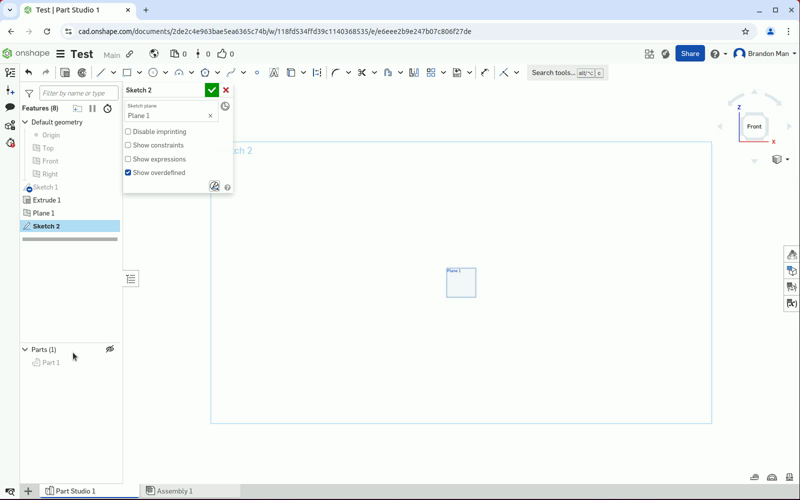
key_down(shift)
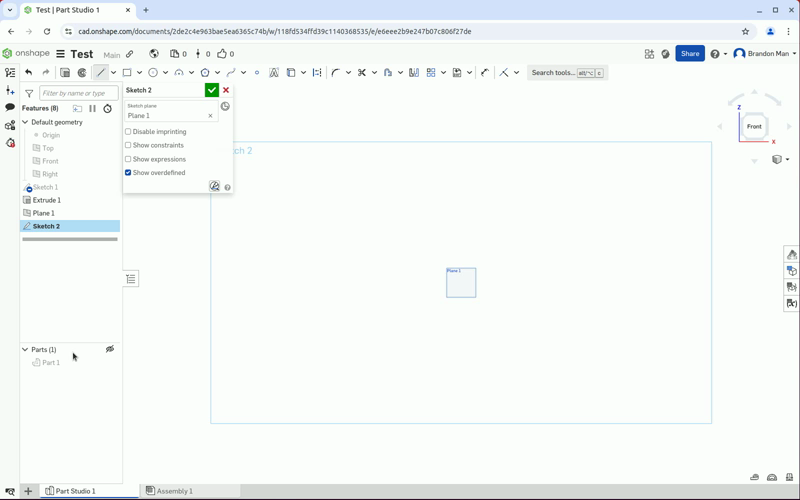
mouse_move(422, 282)
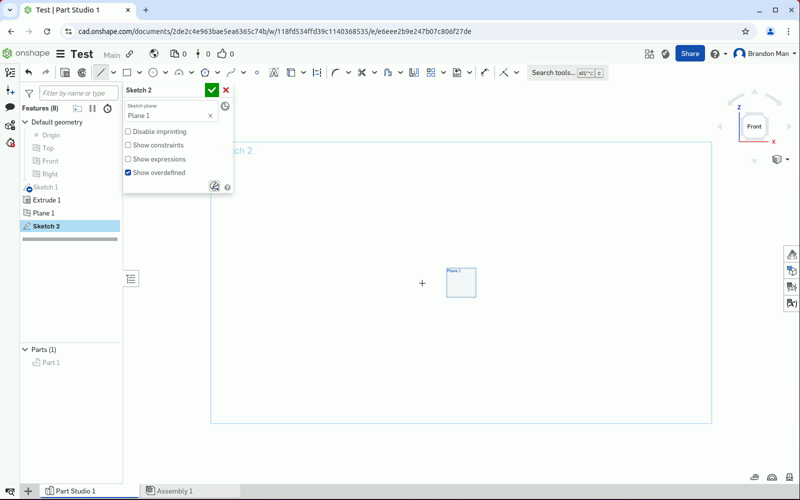
click(422, 282)
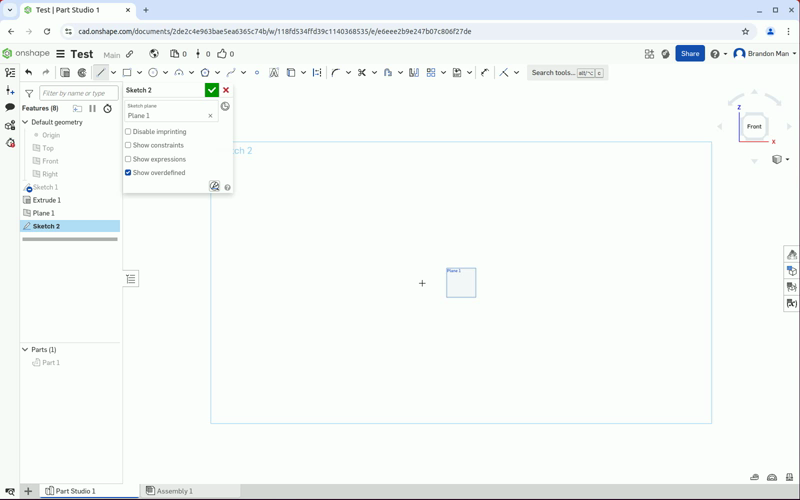
key_up(shift)
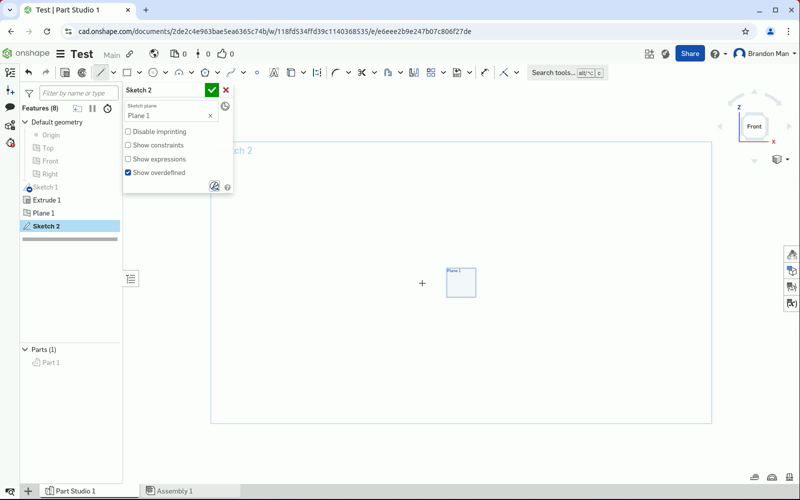
key_down(shift)
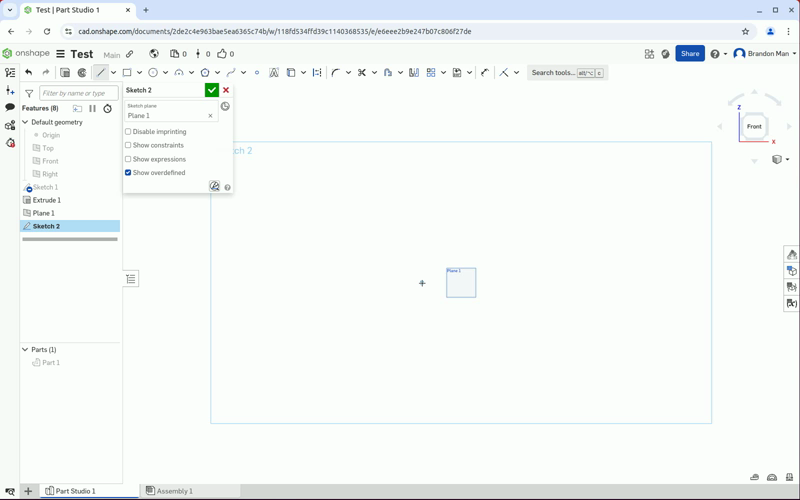
mouse_move(452, 282)
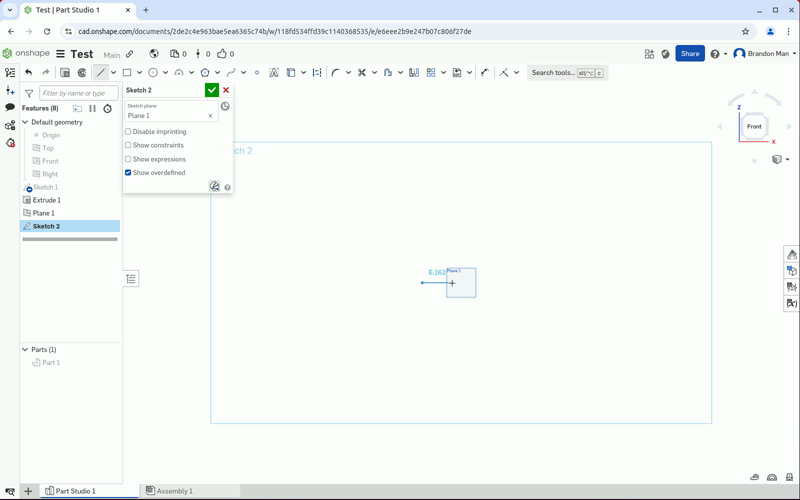
mouse_move(446, 282)
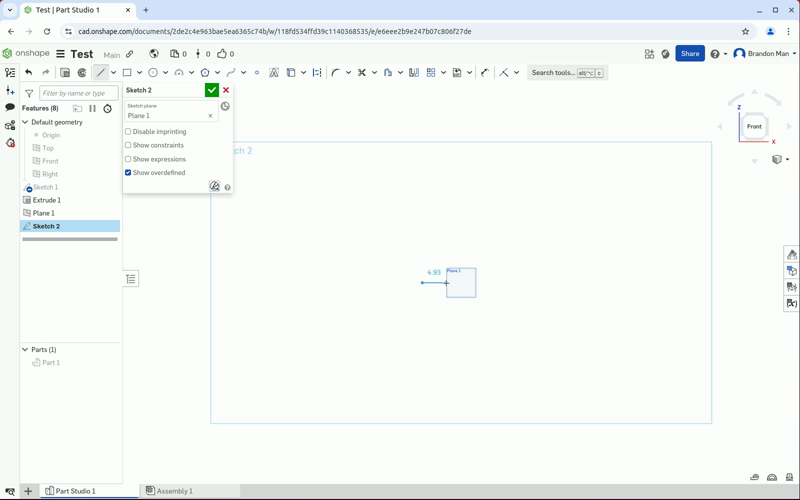
click(446, 282)
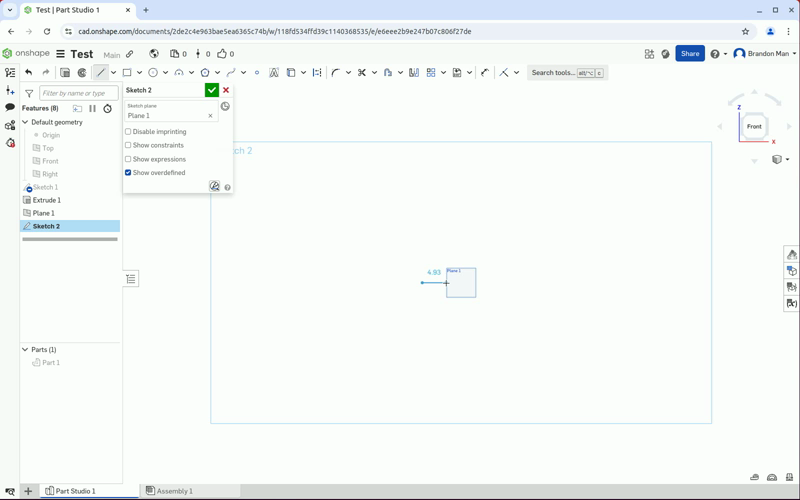
key_up(shift)
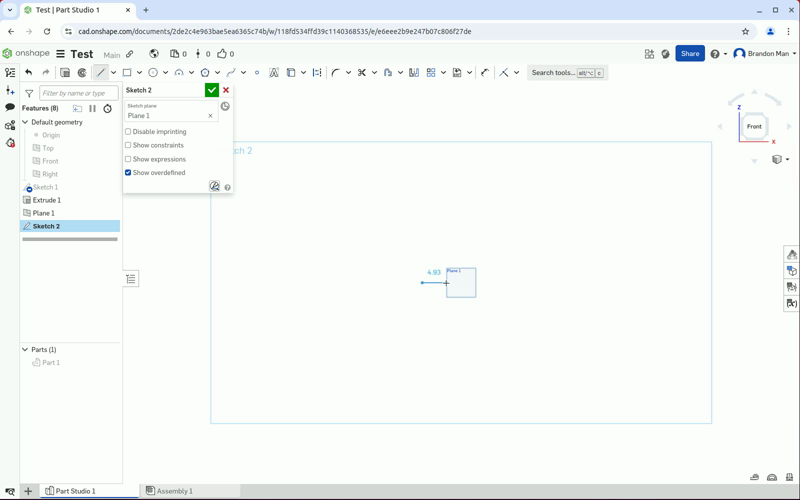
key_down(shift)
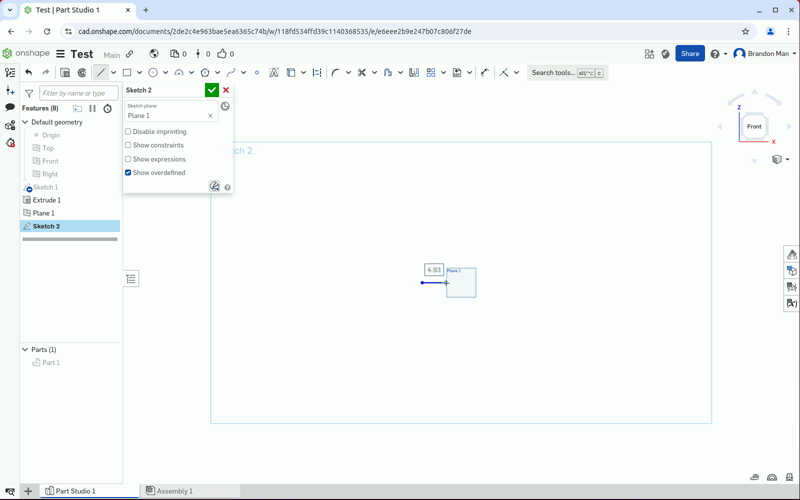
mouse_move(476, 282)
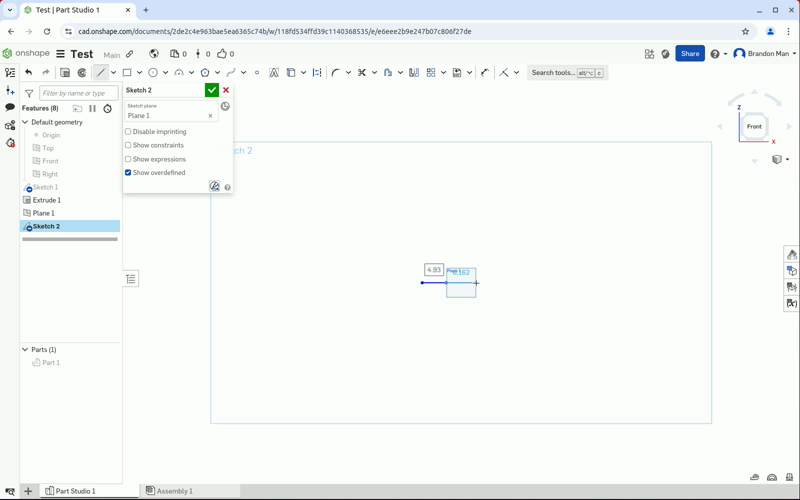
mouse_move(446, 270)
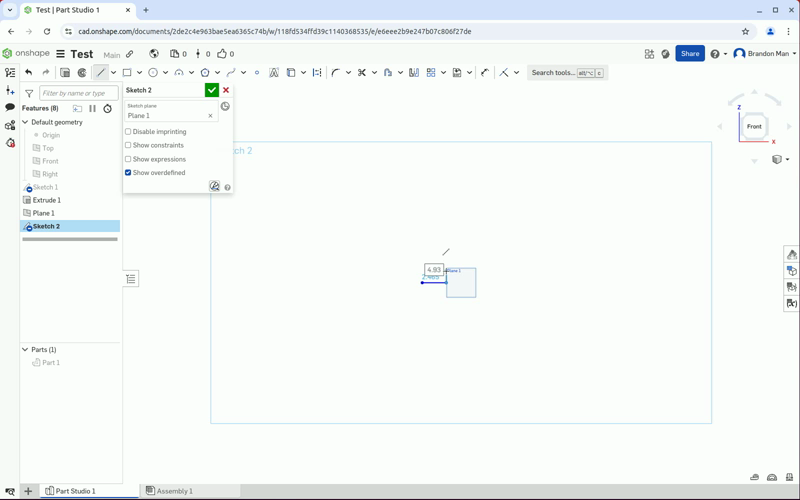
click(446, 270)
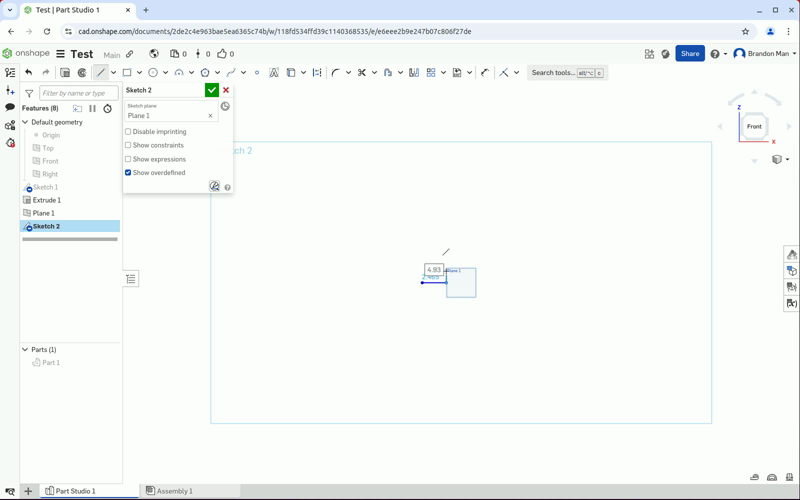
key_up(shift)
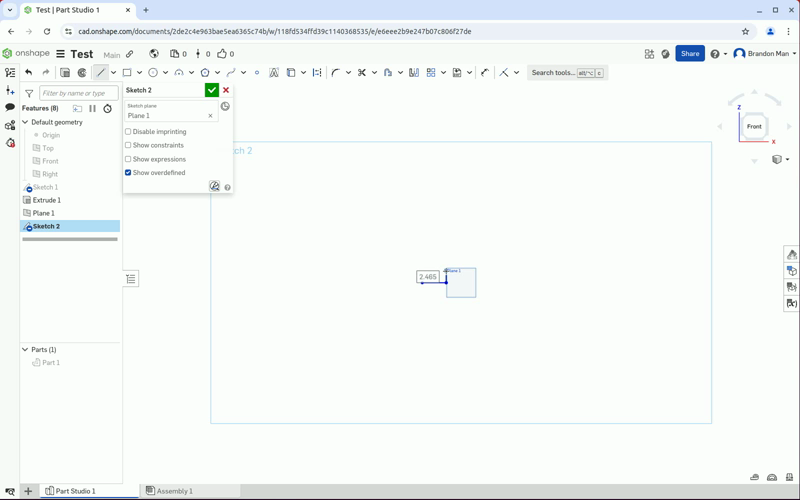
key(esc)
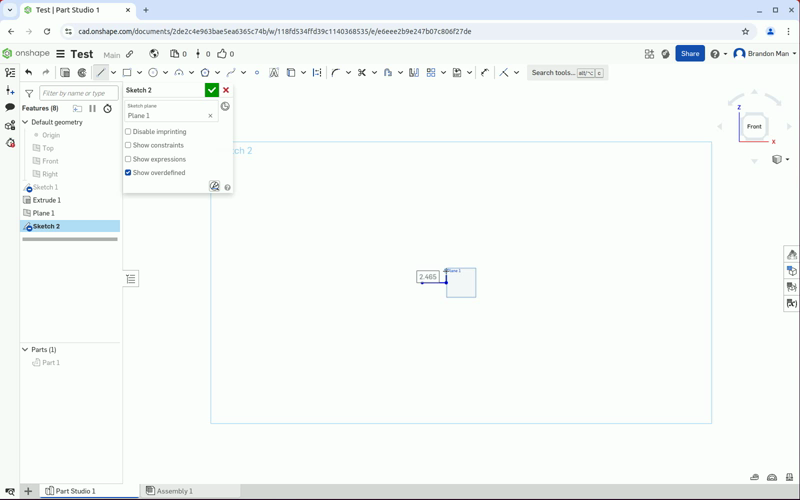
key(a)
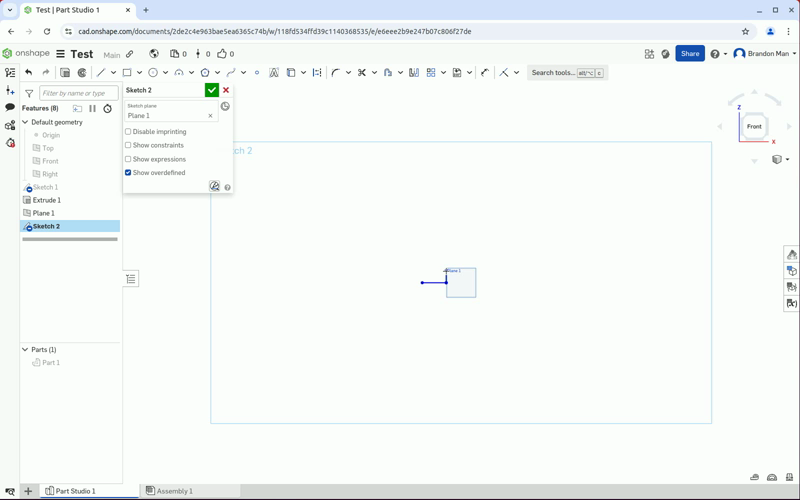
mouse_move(446, 270)
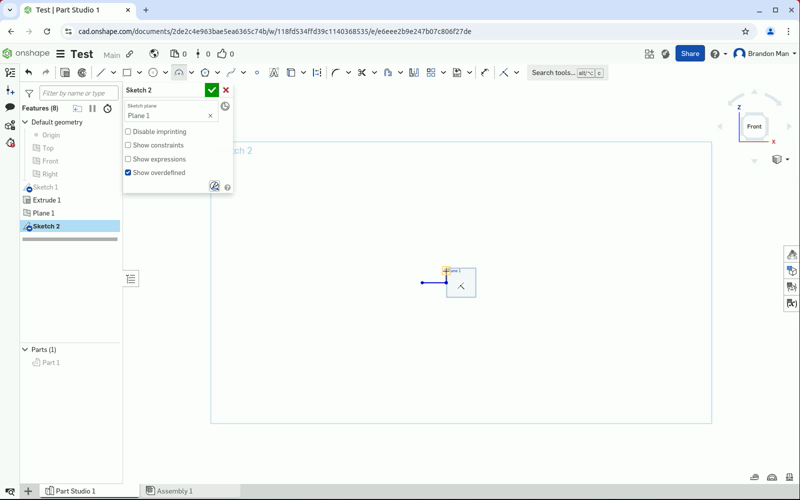
click(446, 270)
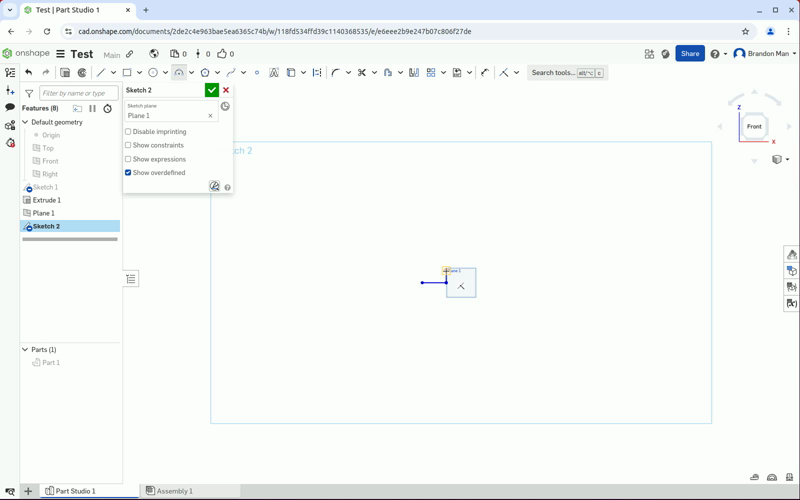
key_down(shift)
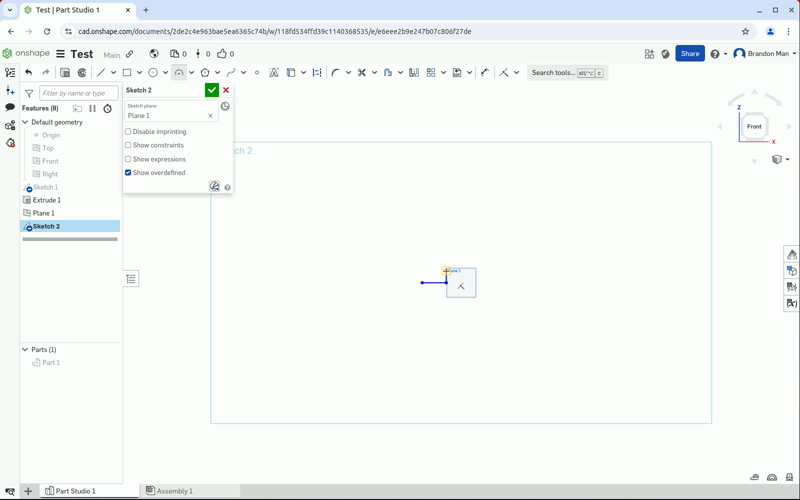
mouse_move(422, 270)
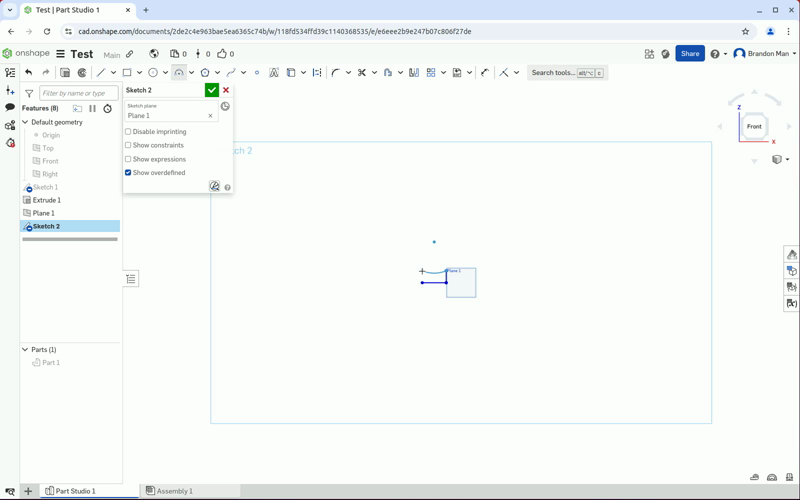
click(422, 270)
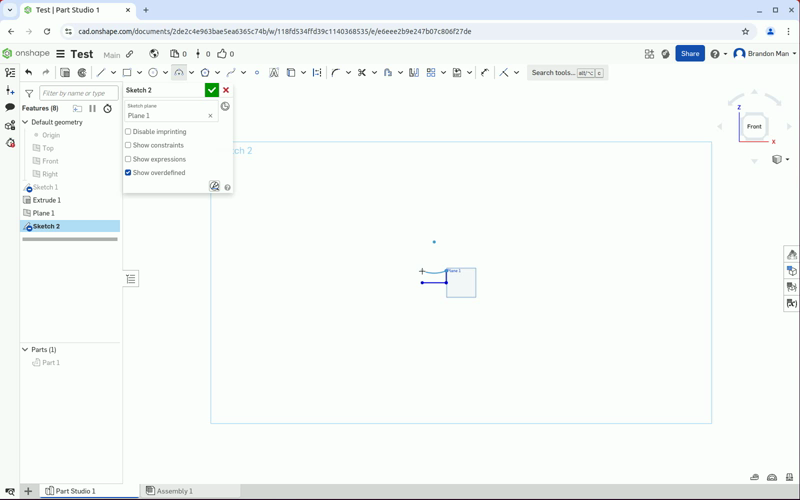
mouse_move(434, 258)
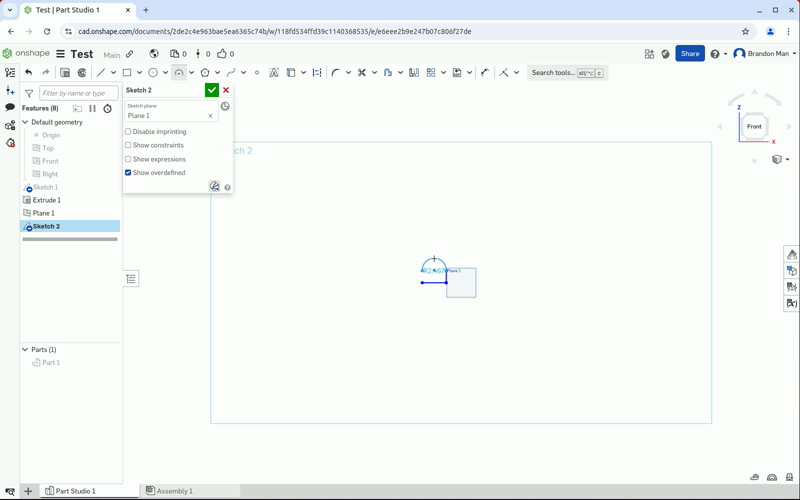
click(434, 258)
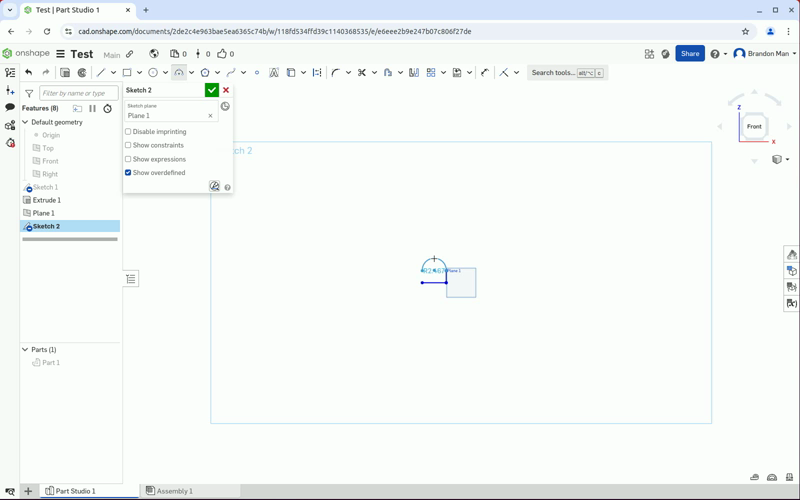
key_up(shift)
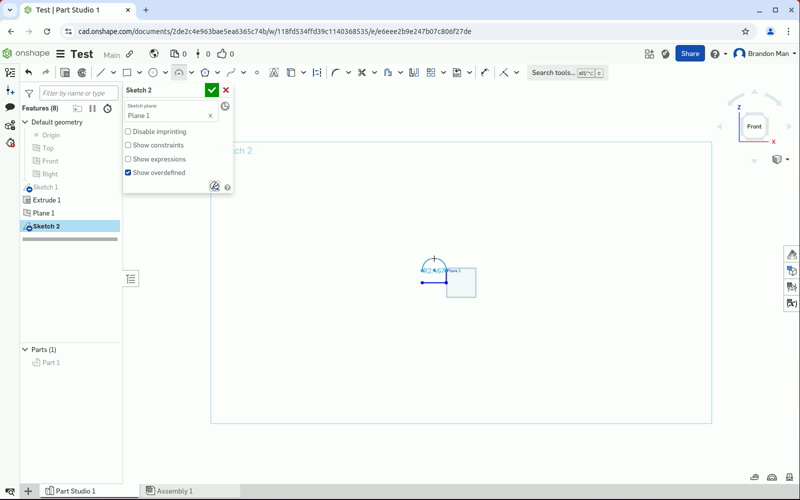
key(esc)
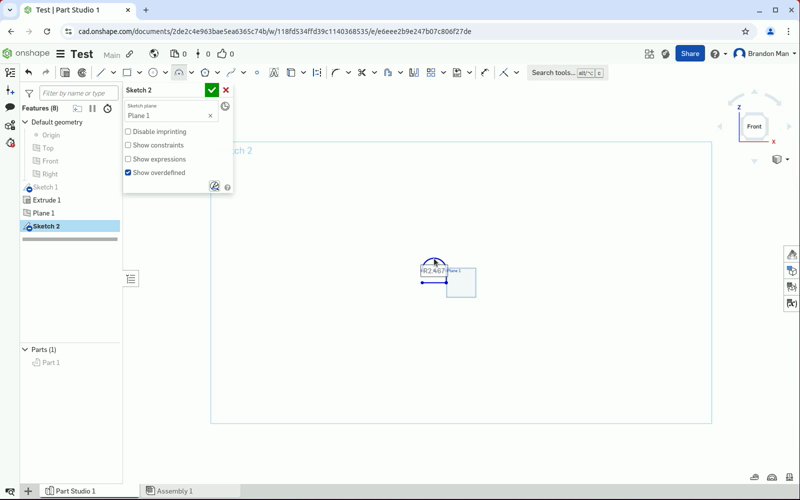
key(l)
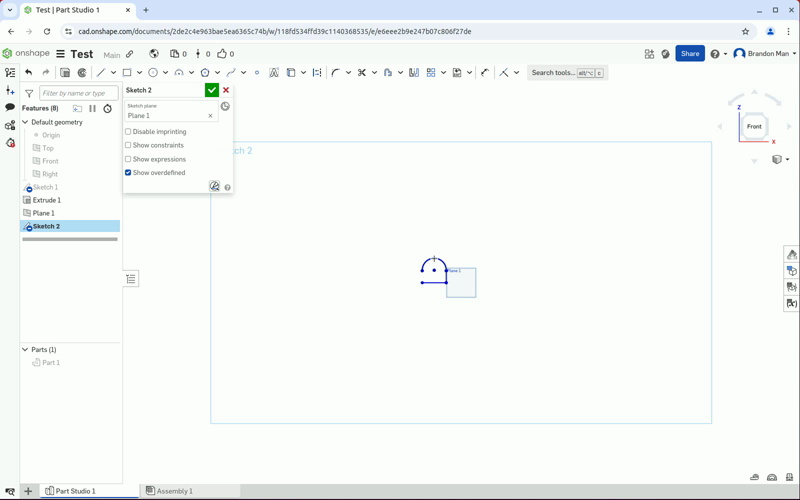
mouse_move(422, 270)
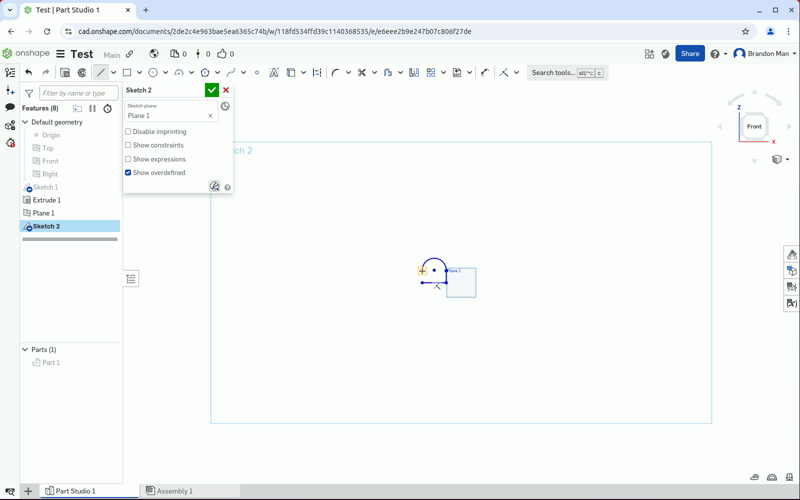
click(422, 270)
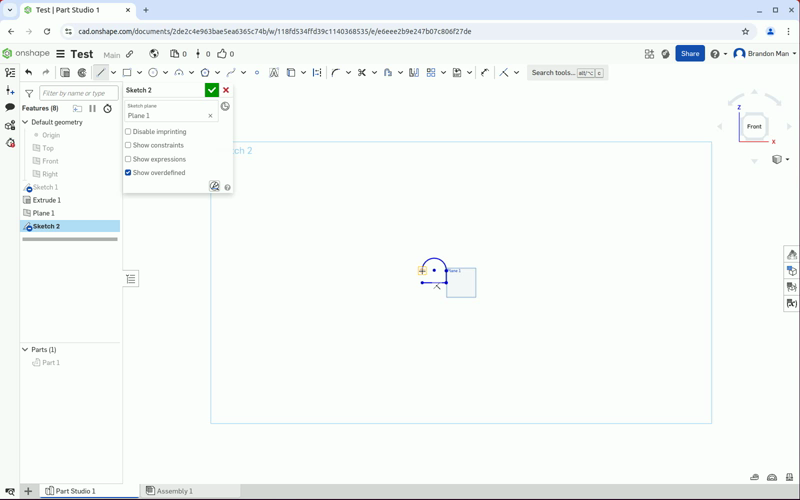
mouse_move(452, 270)
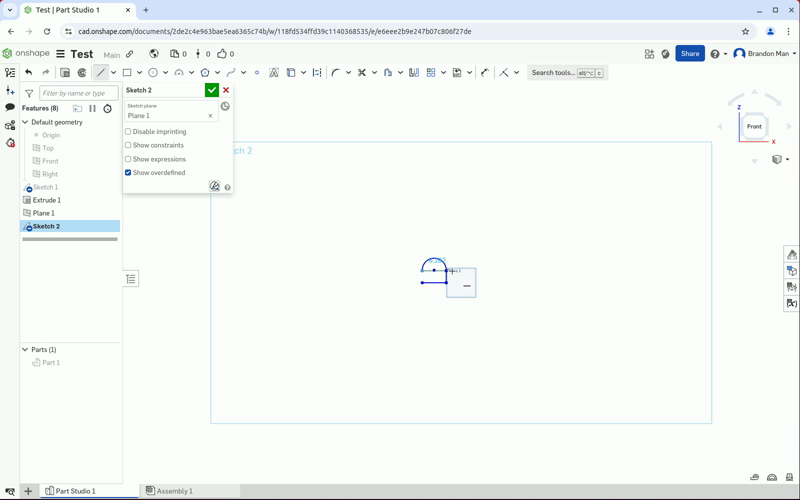
key_down(shift)
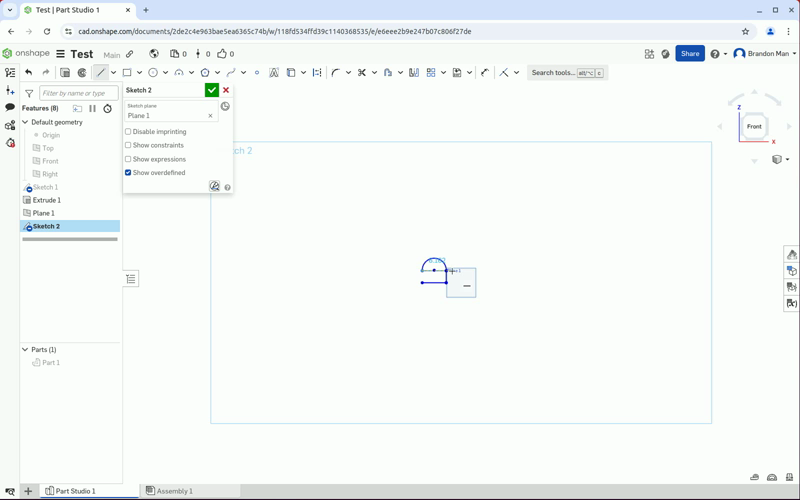
mouse_move(422, 282)
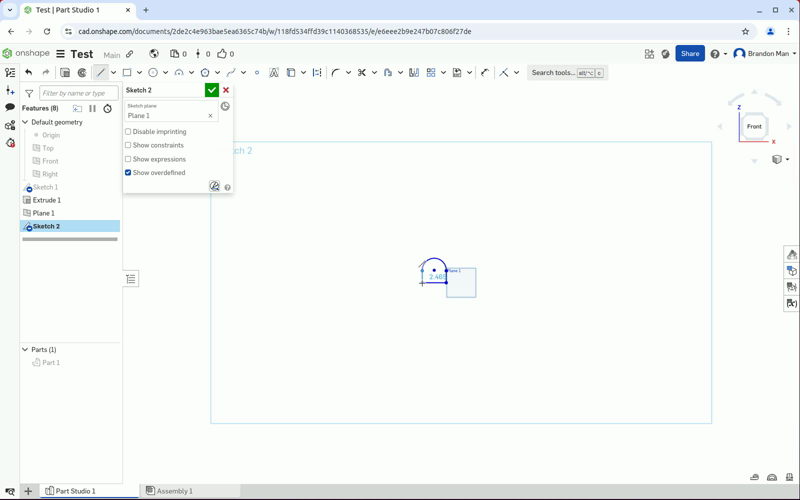
key_up(shift)
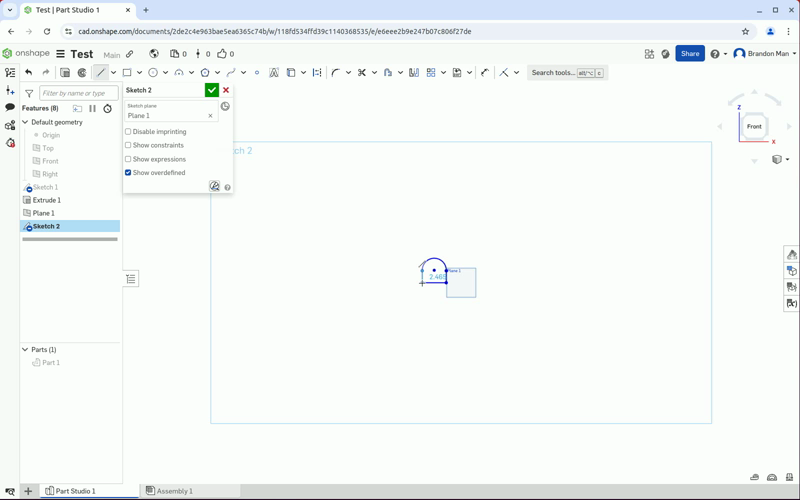
click(422, 282)
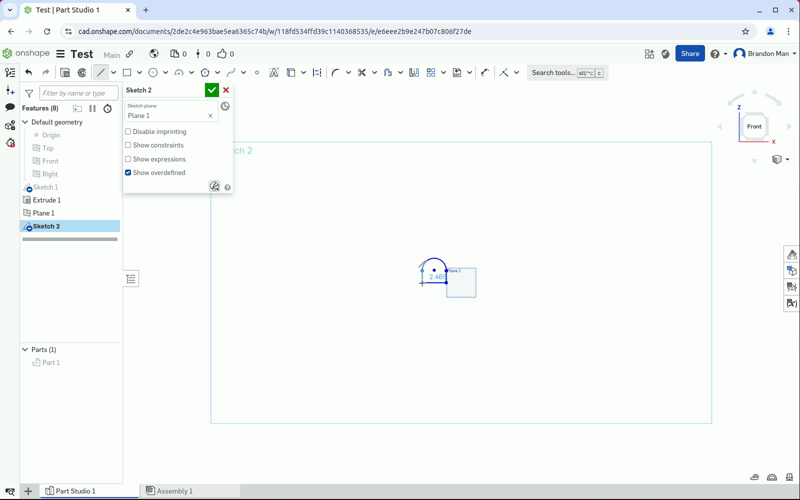
key(esc)
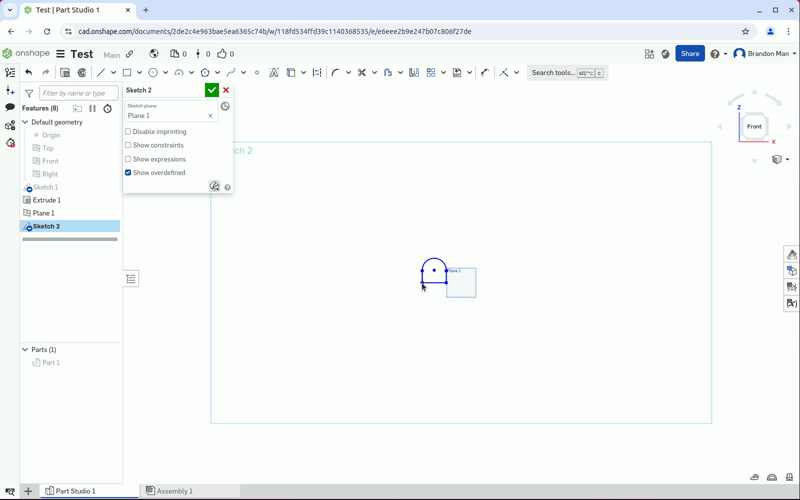
mouse_move(441, 279)
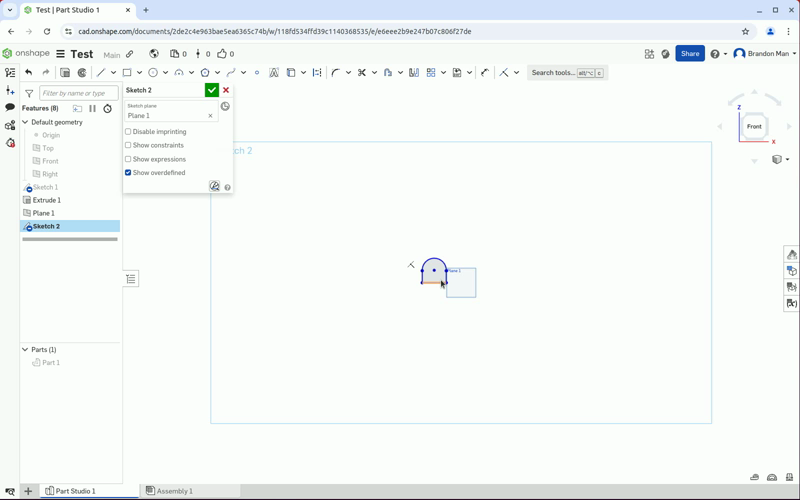
scroll(6)
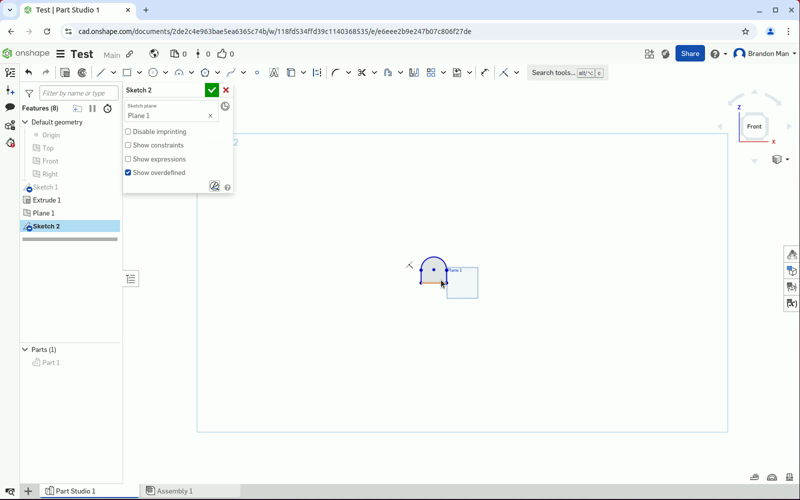
scroll(6)
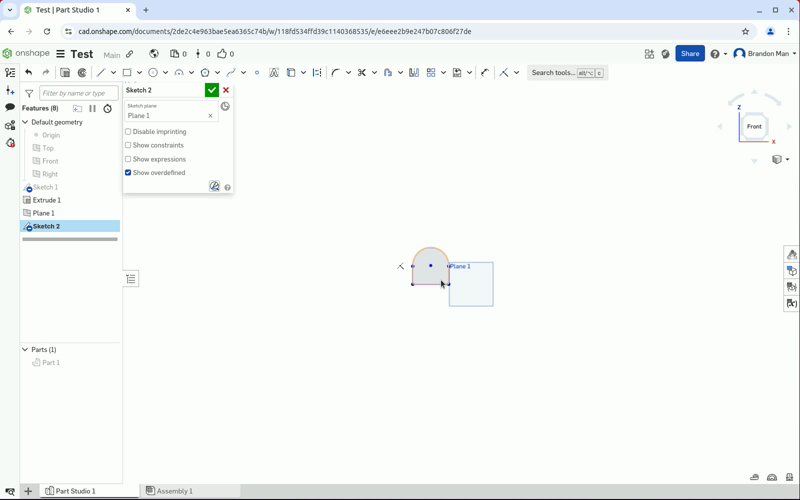
scroll(6)
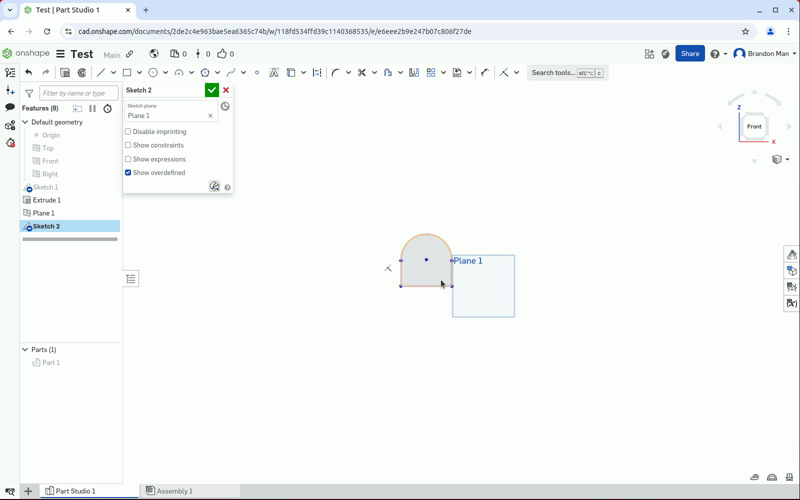
scroll(6)
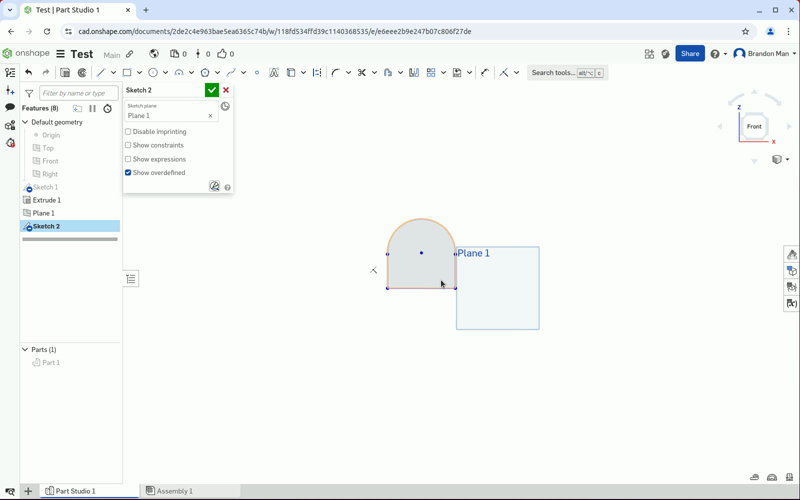
scroll(6)
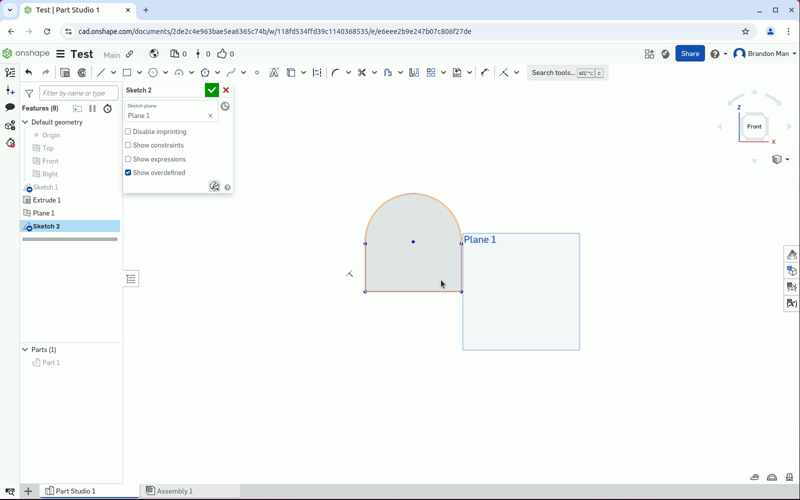
scroll(6)
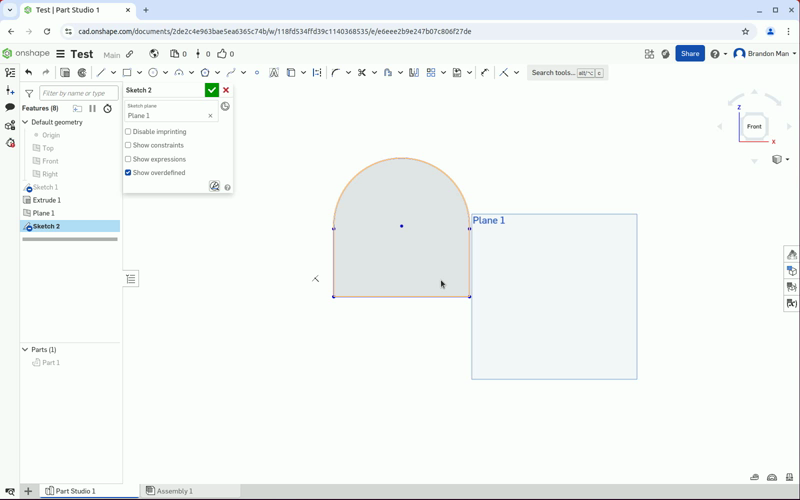
scroll(6)
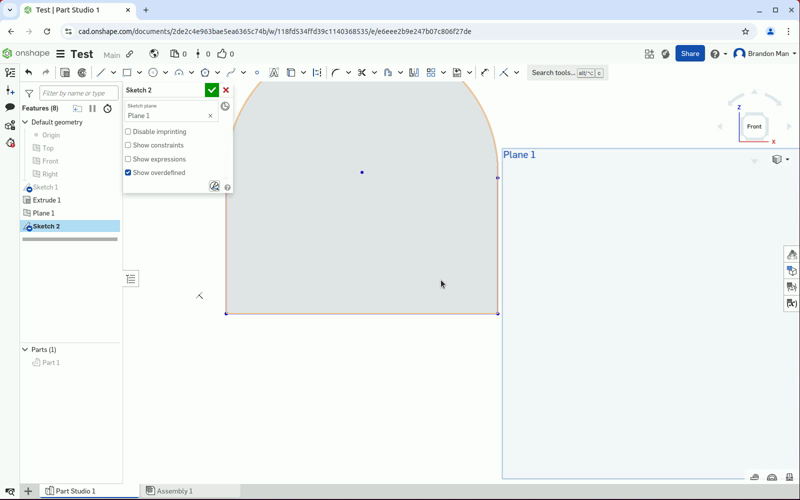
click(441, 279)
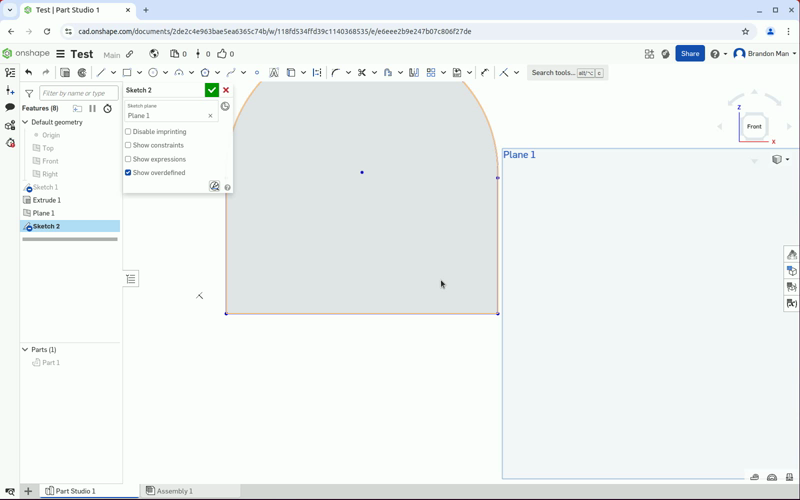
scroll(-6)
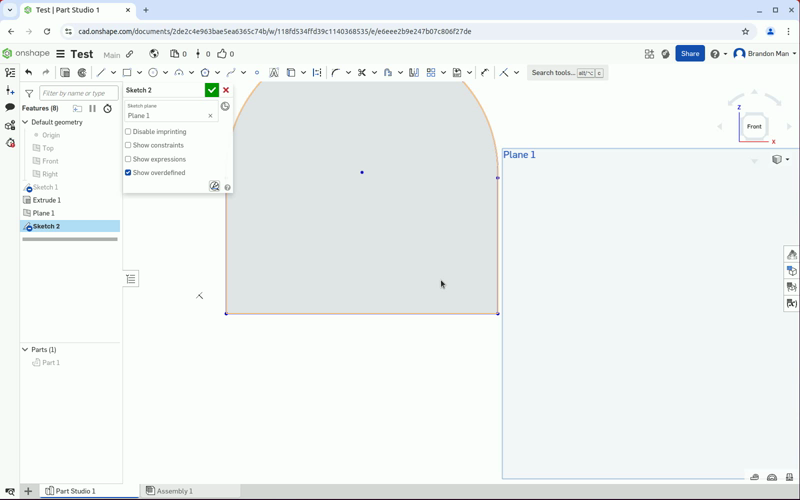
scroll(-6)
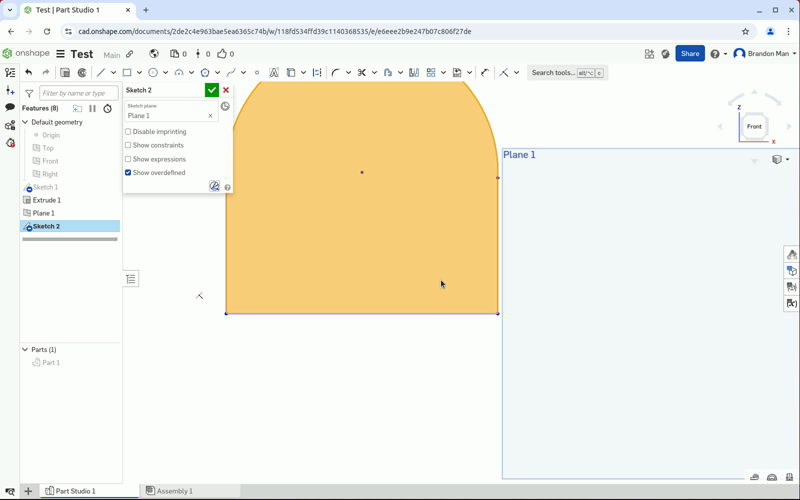
scroll(-6)
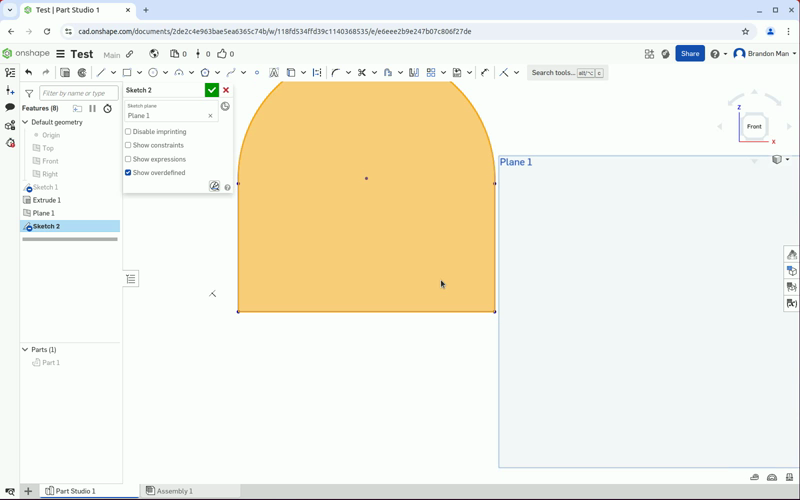
scroll(-6)
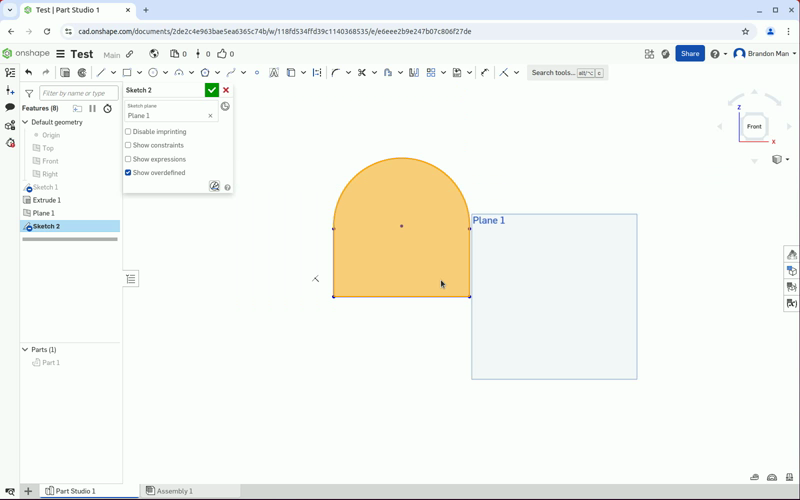
scroll(-6)
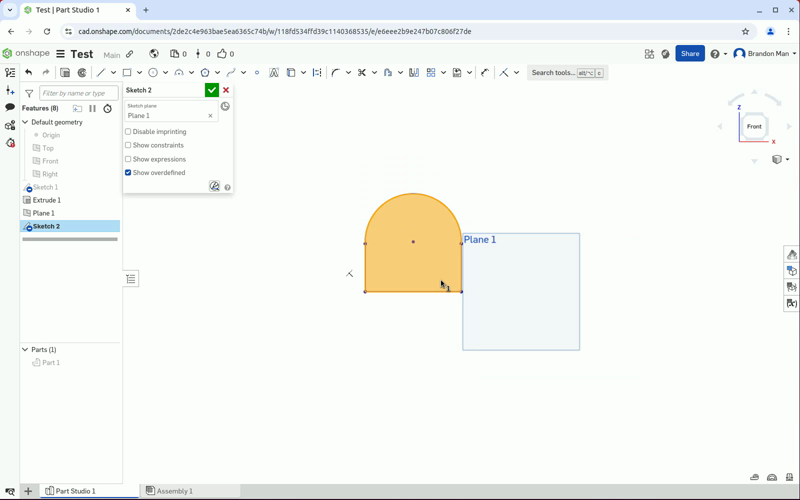
scroll(-6)
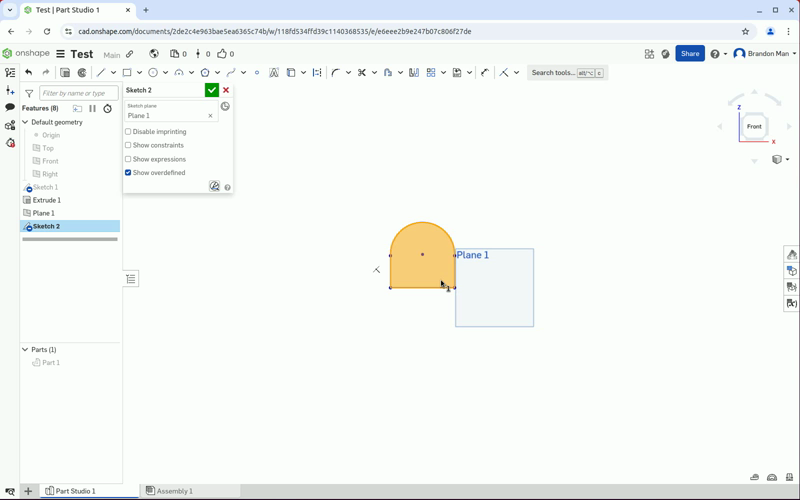
scroll(-6)
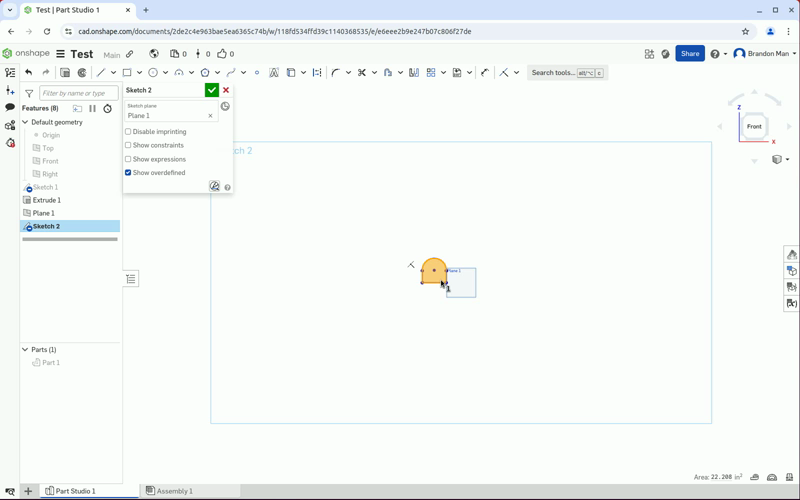
mouse_move(73, 352)
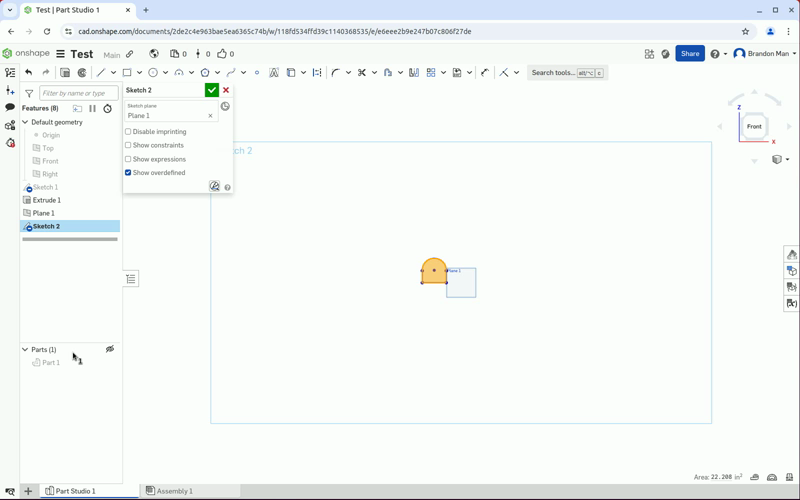
key(shift+y)
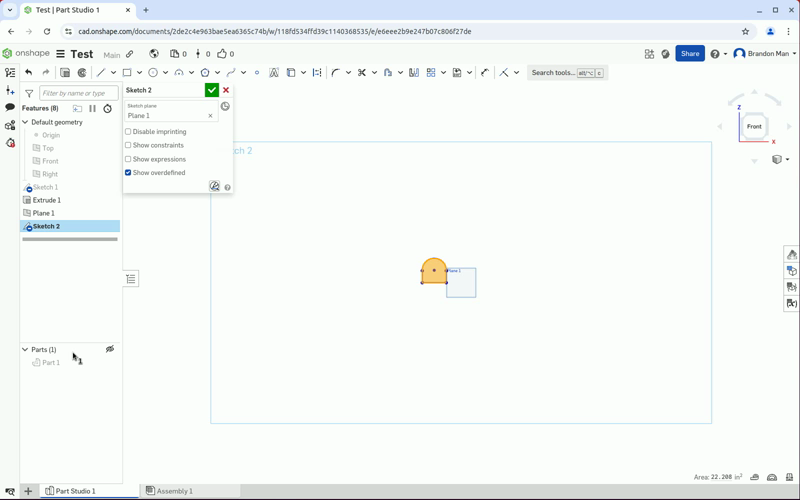
key(shift+e)
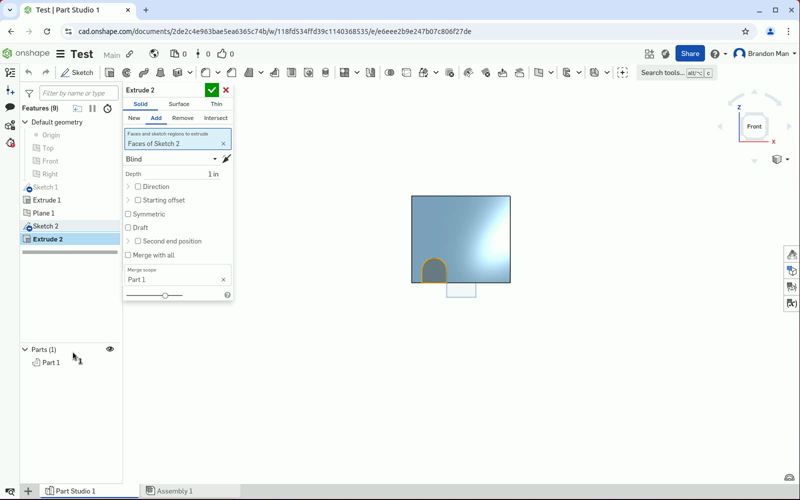
mouse_move(143, 106)
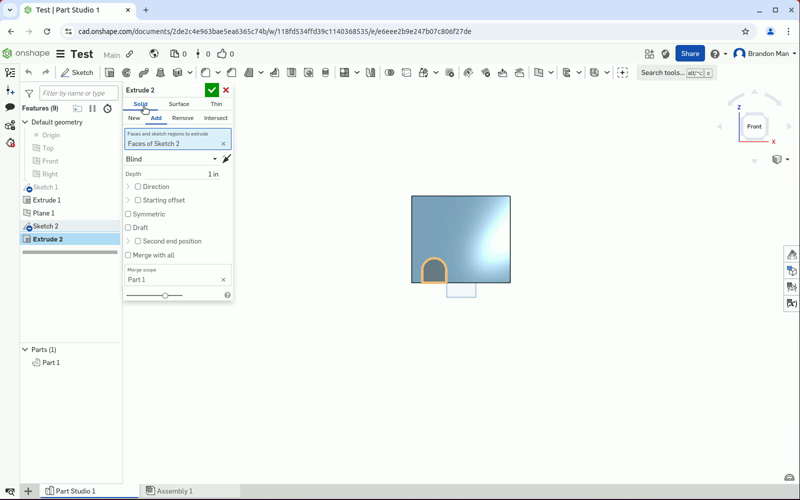
click(143, 106)
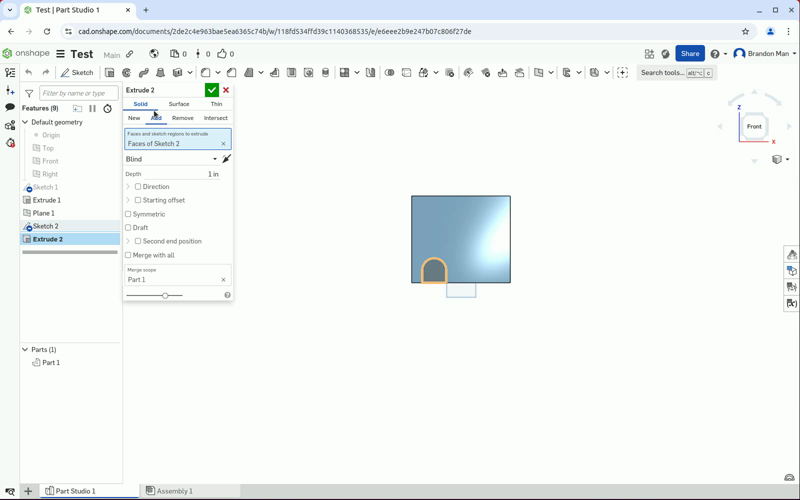
mouse_move(186, 120)
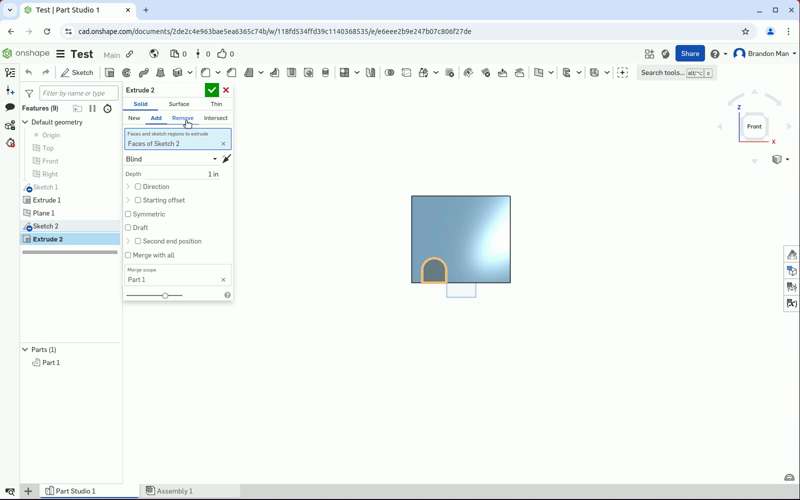
click(186, 120)
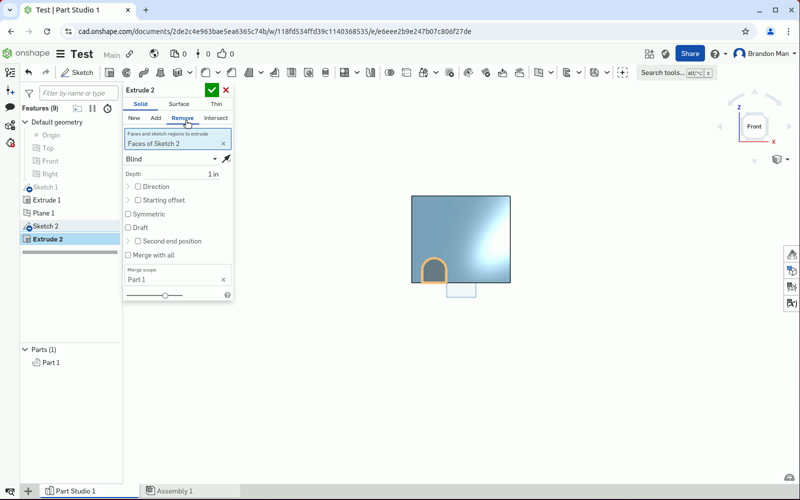
key(tab, 4)
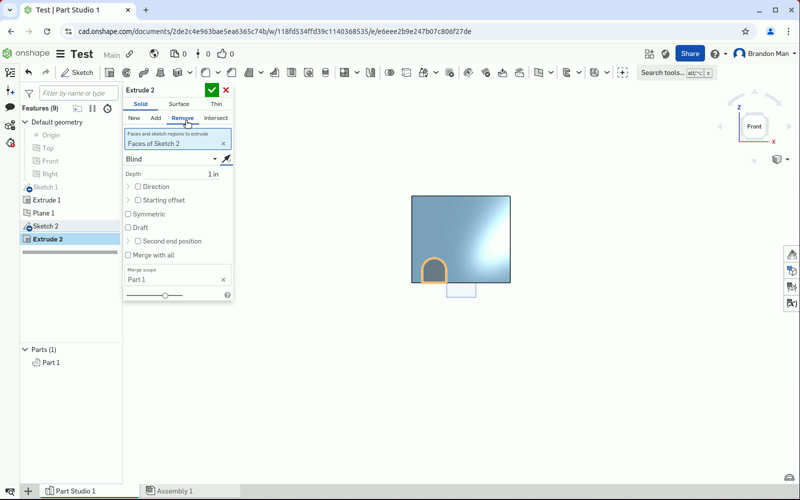
text(30.811)
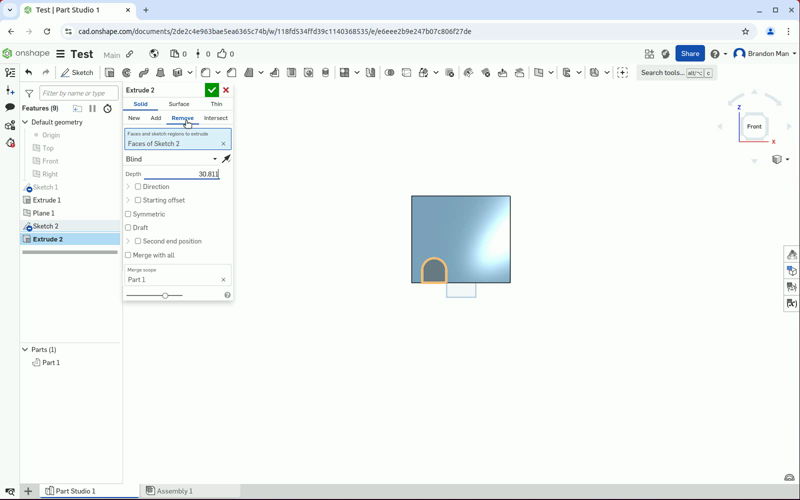
key(tab, 6)
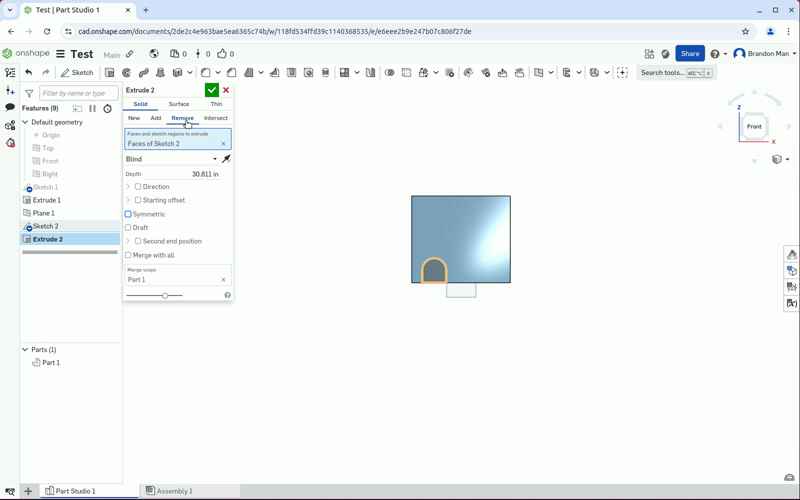
key(space)
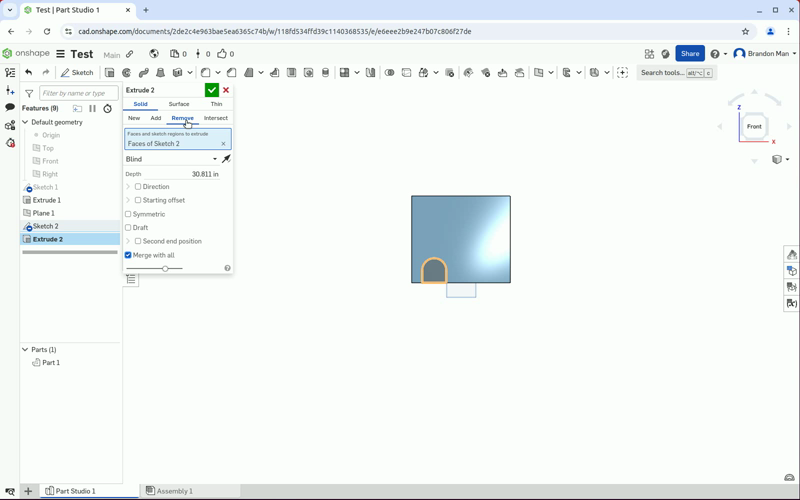
key(enter)
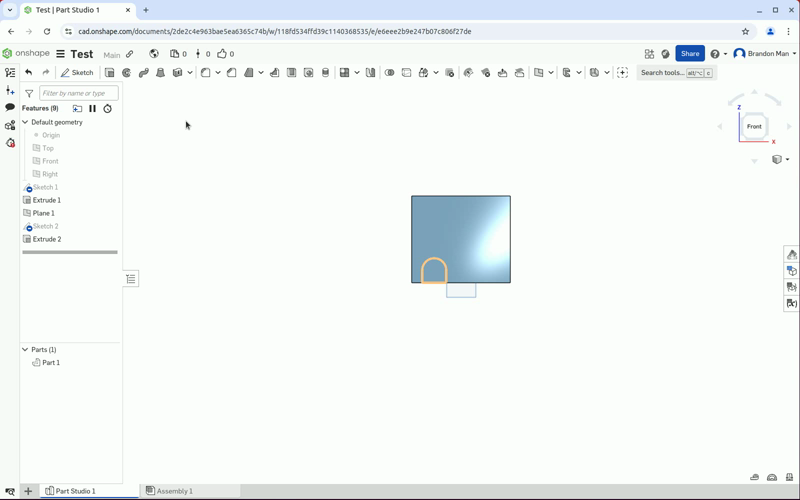
key(shift+h)
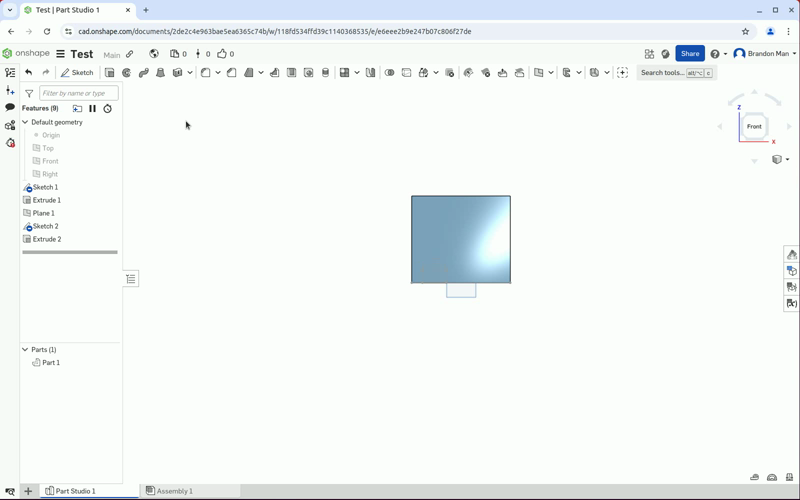
key(shift+h)
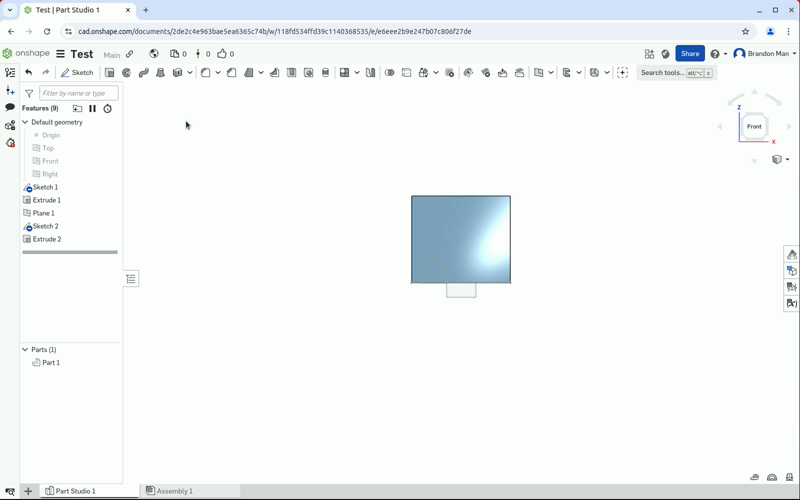
key(shift+7)
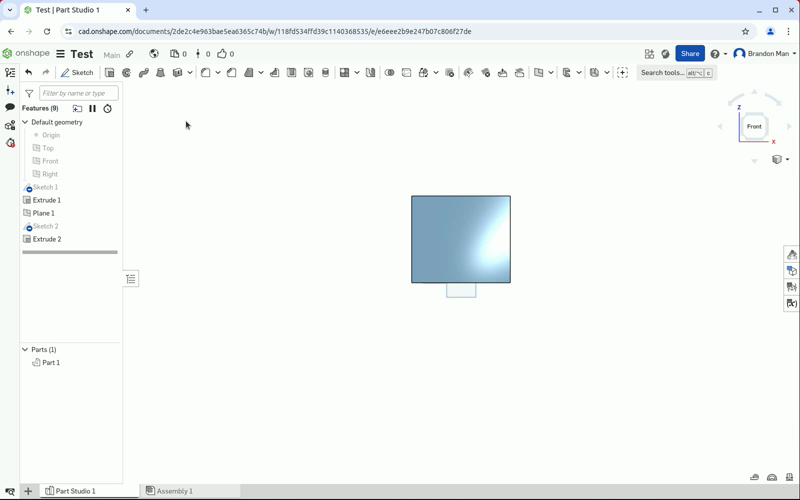
key(left, 2)
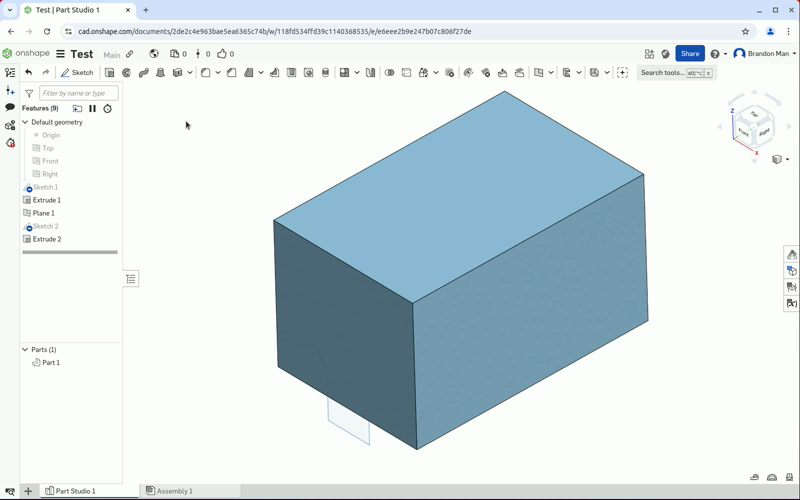
key(down, 2)
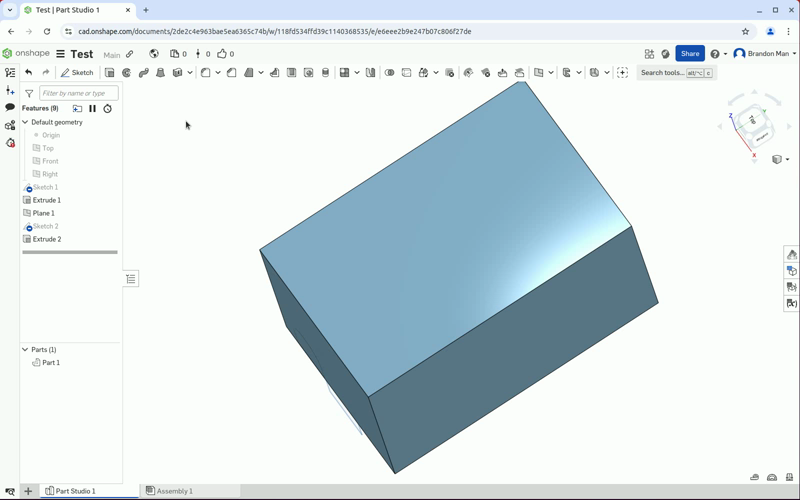
key(up, 2)
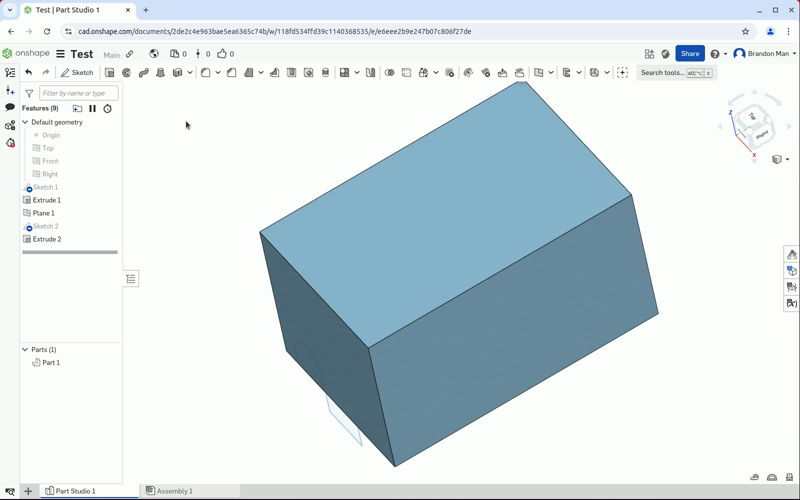
key(right, 2)
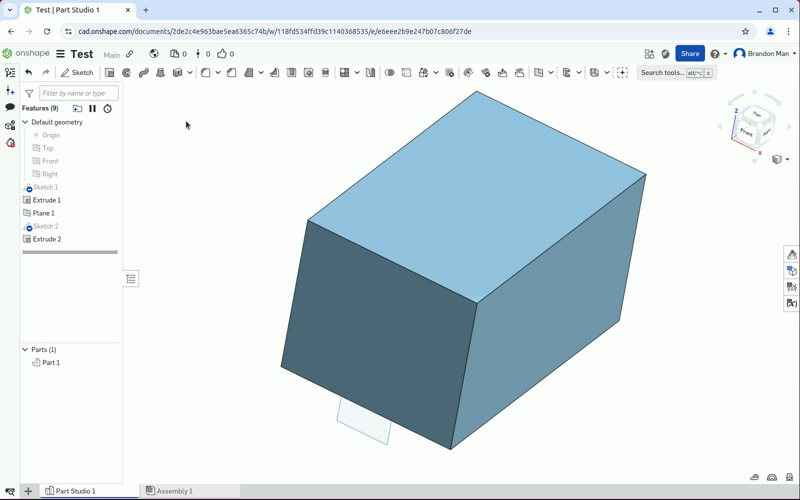
mouse_move(73, 189)
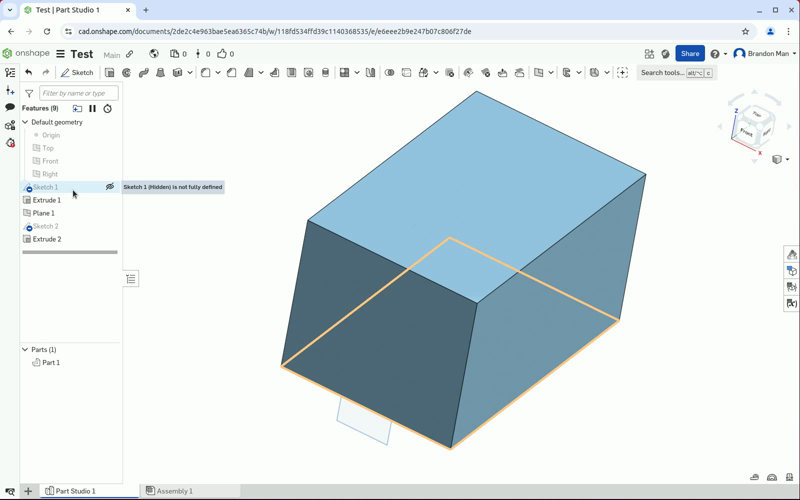
click(73, 189)